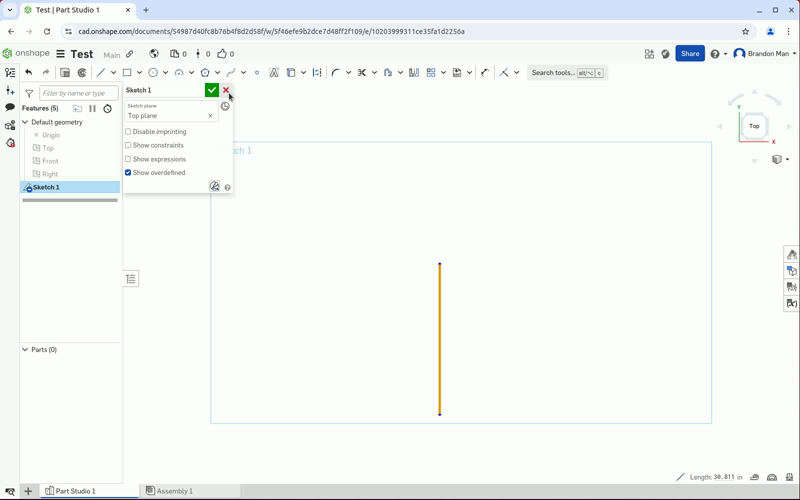
key(shift+h)
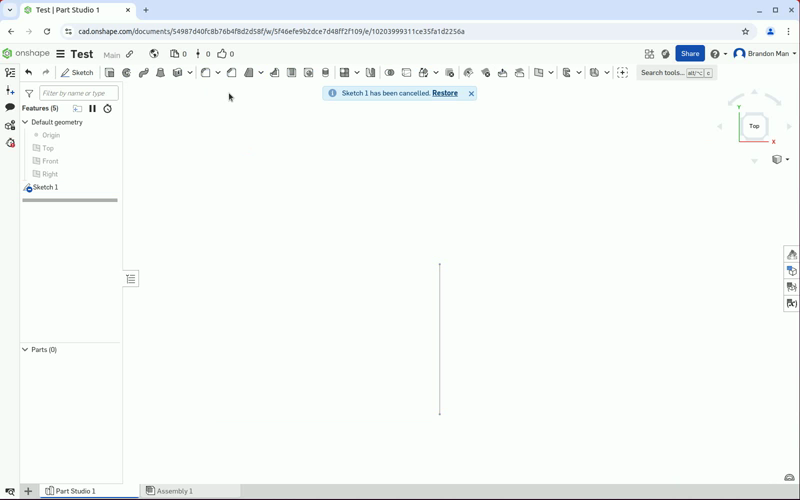
key(shift+s)
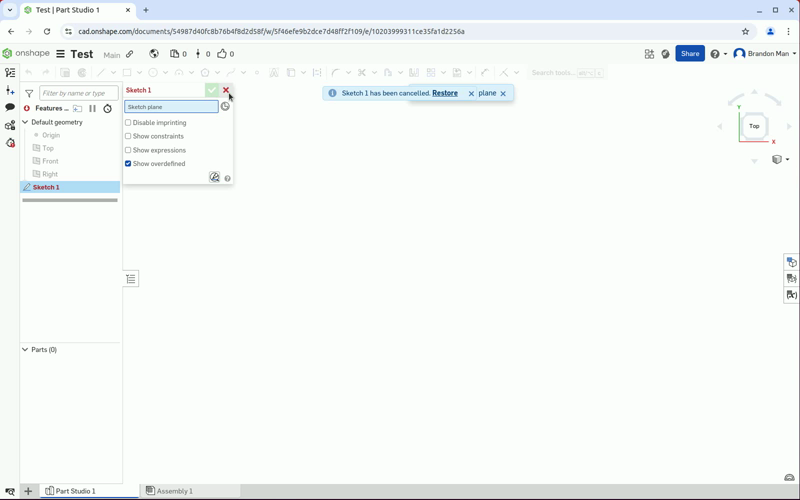
mouse_move(73, 150)
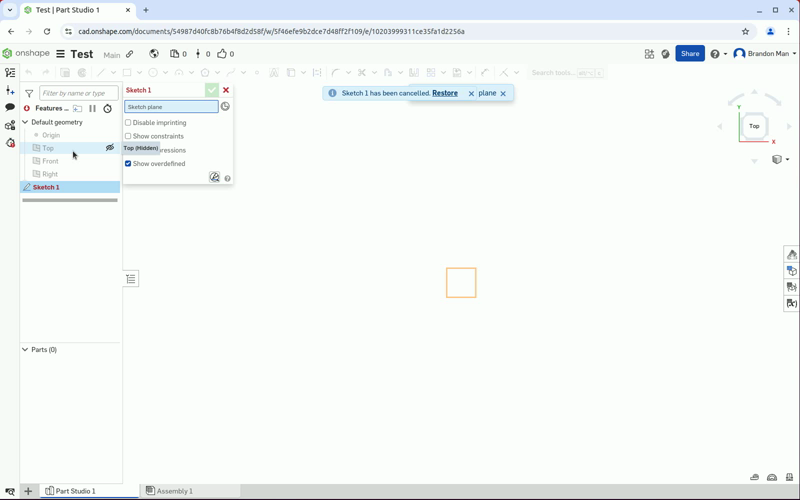
click(73, 150)
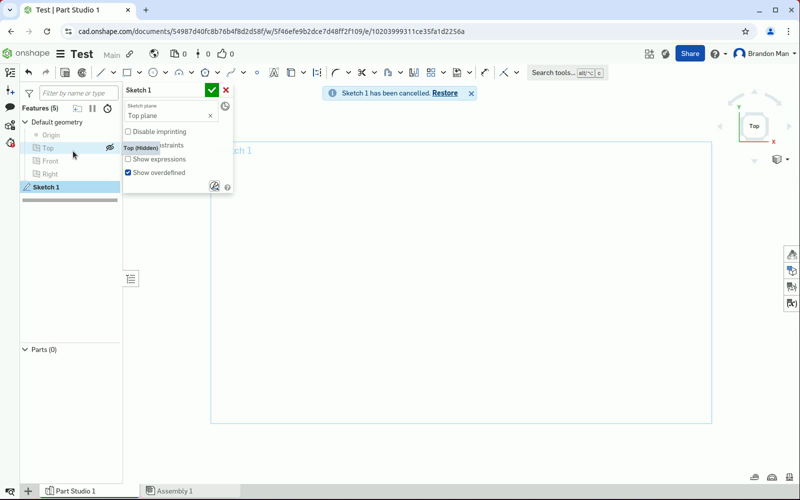
mouse_move(73, 352)
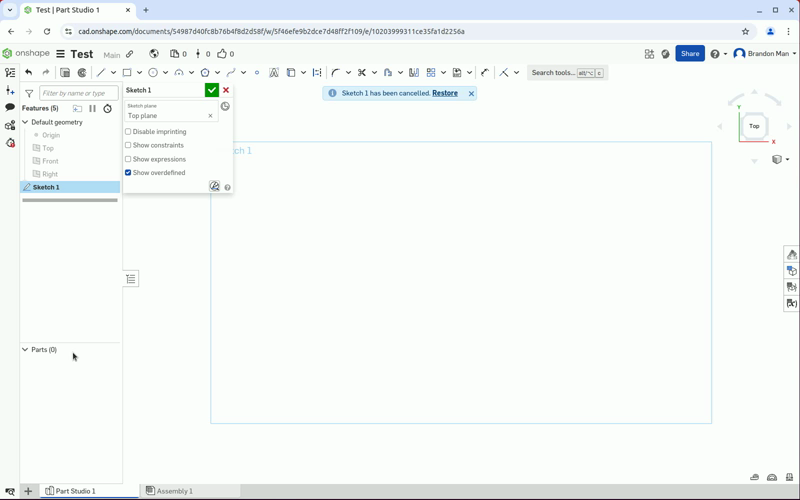
key(y)
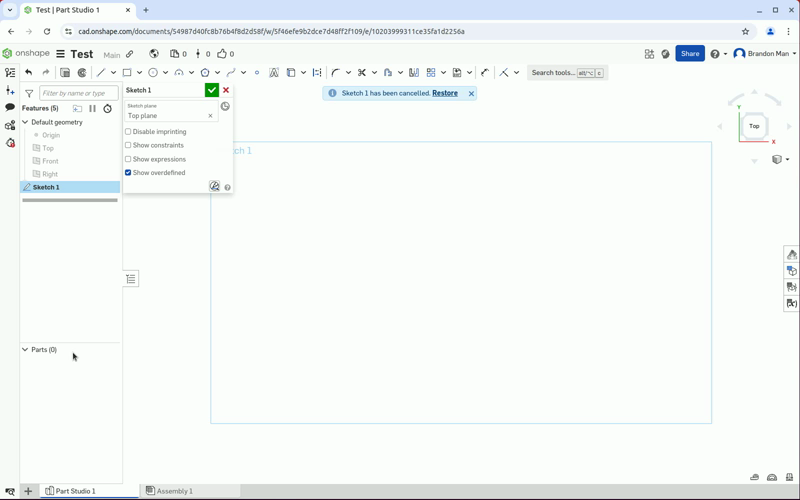
key(c)
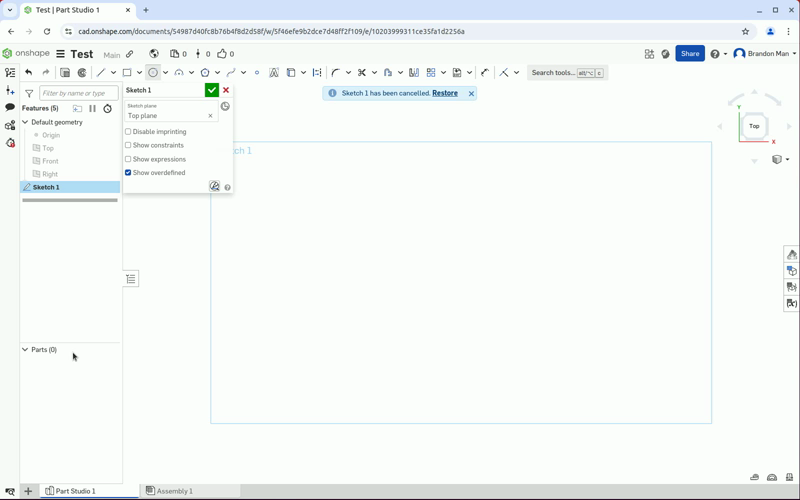
key_down(shift)
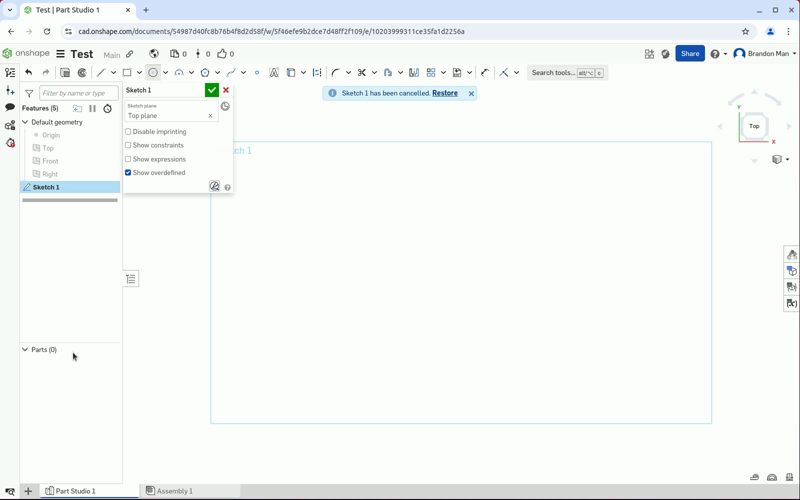
mouse_move(461, 282)
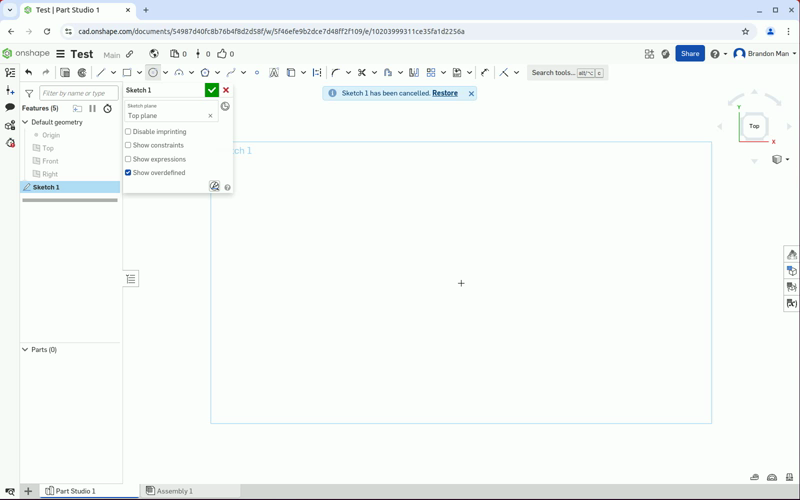
click(461, 282)
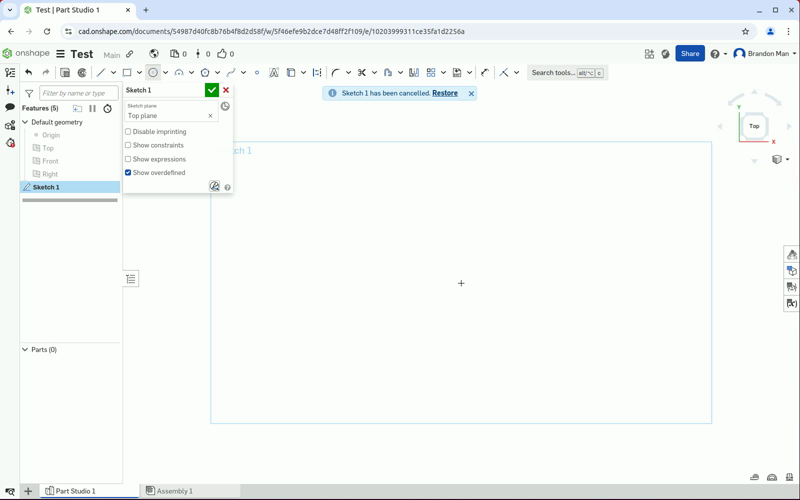
key_up(shift)
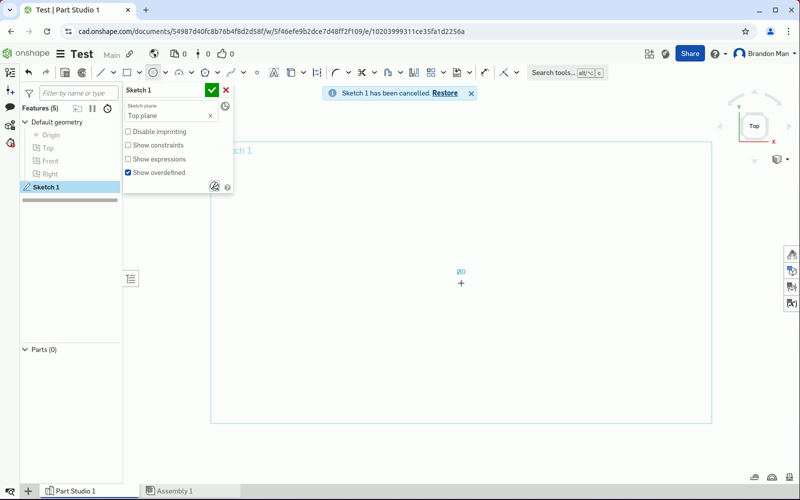
mouse_move(463, 282)
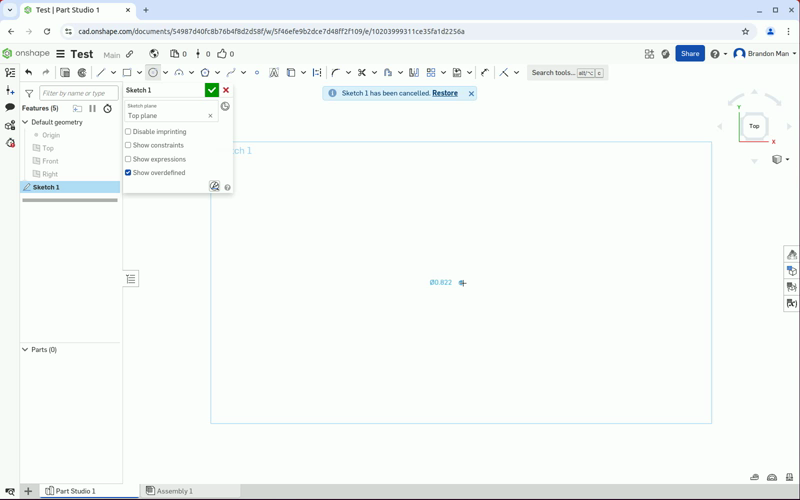
scroll(6)
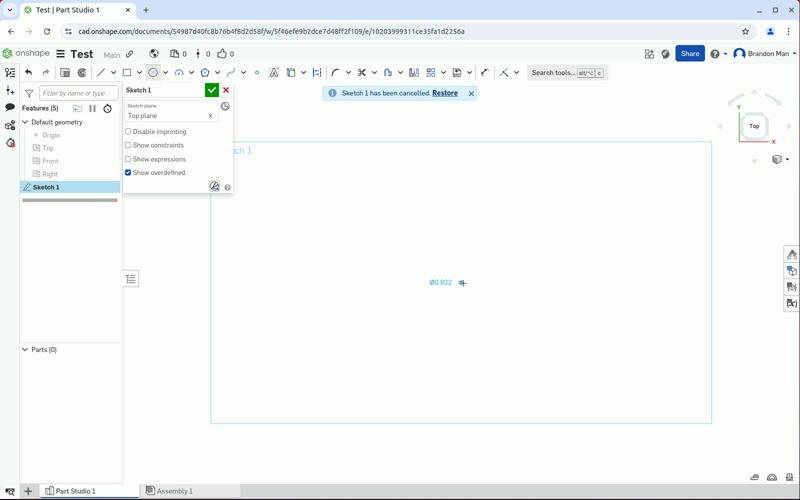
scroll(6)
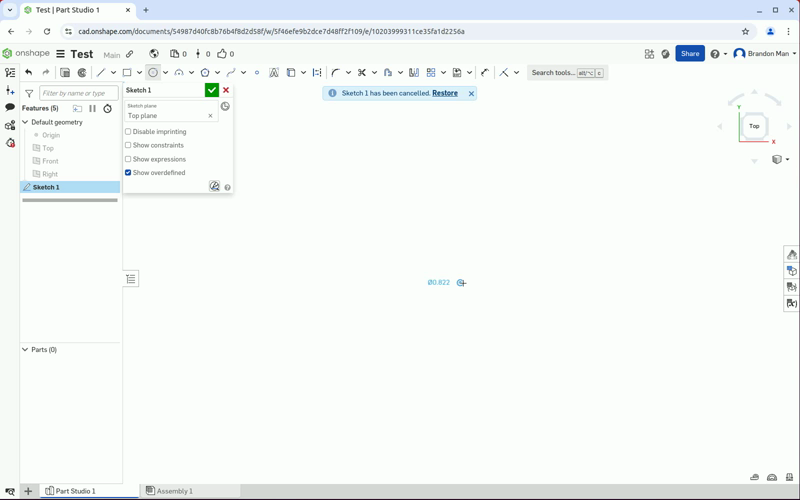
scroll(6)
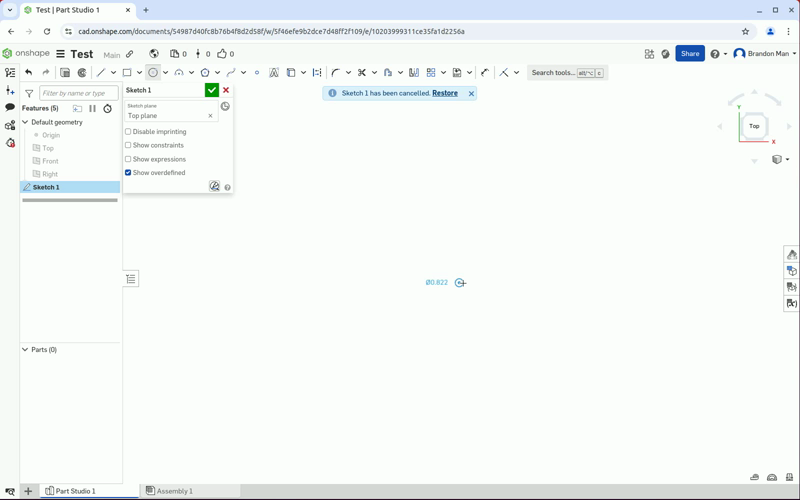
scroll(6)
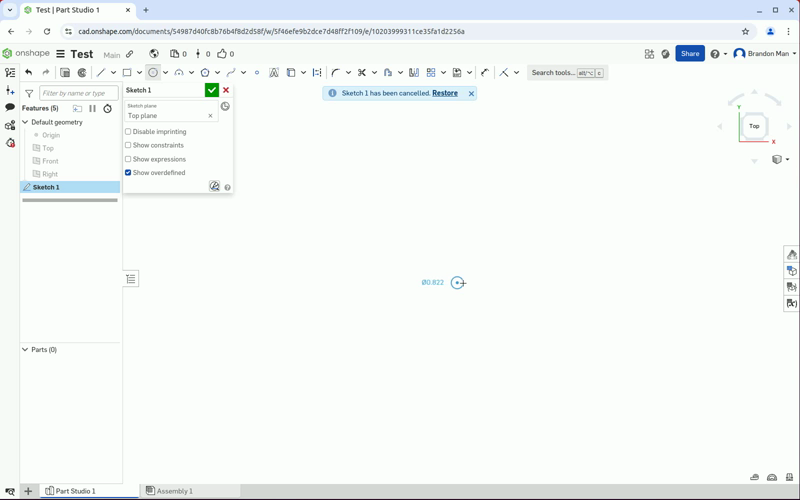
scroll(6)
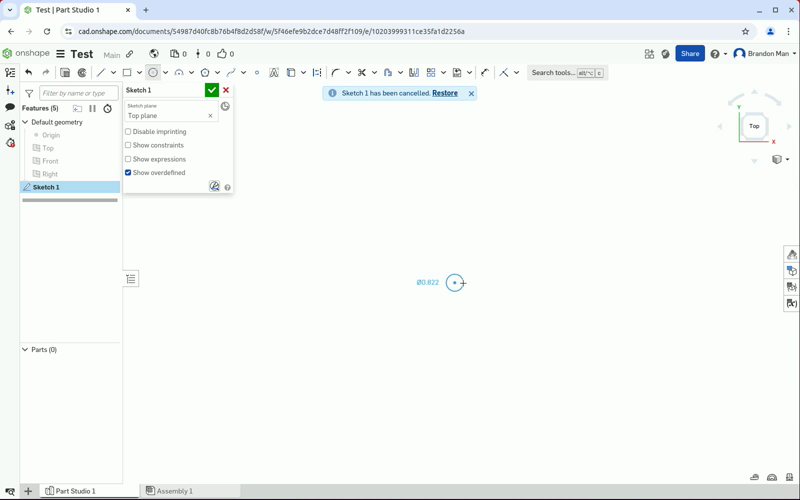
scroll(6)
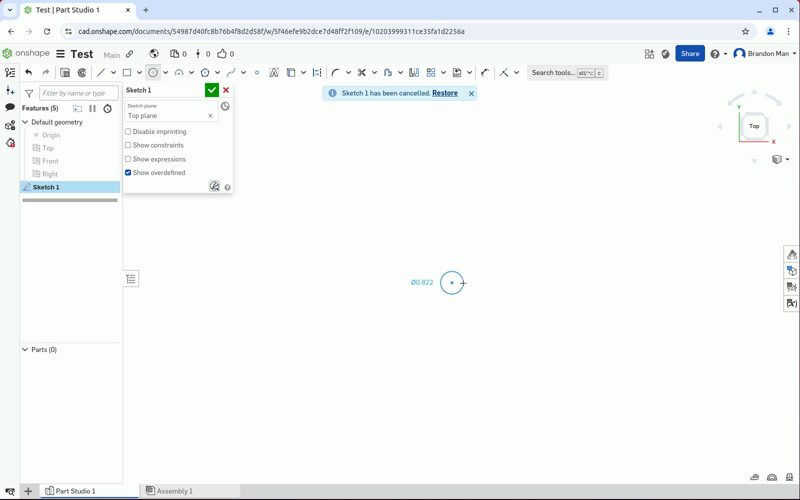
scroll(6)
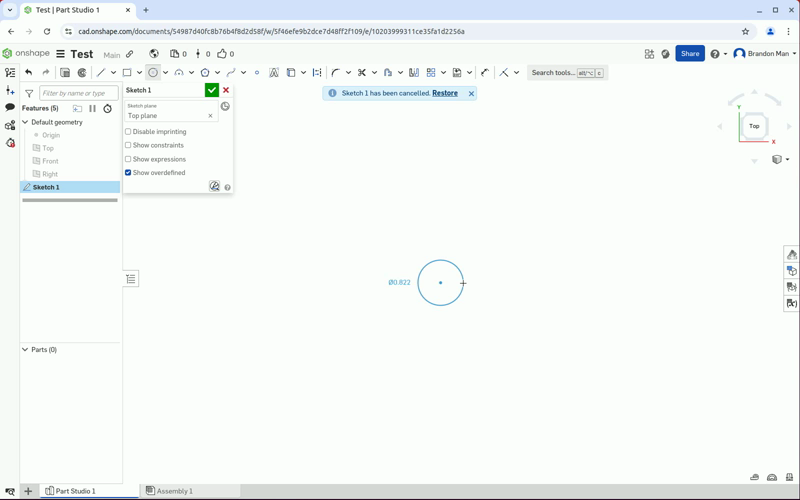
click(463, 282)
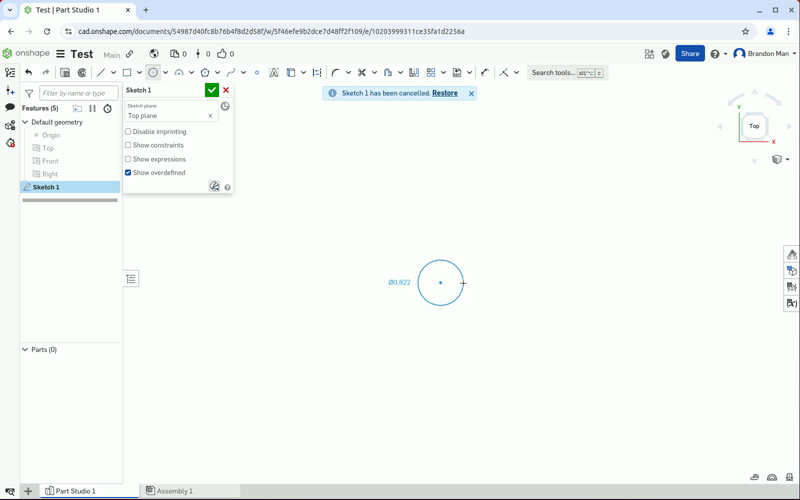
scroll(-6)
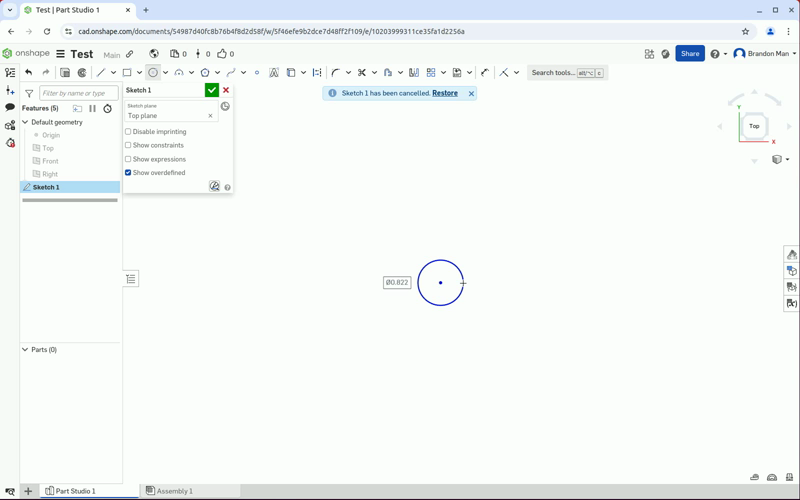
scroll(-6)
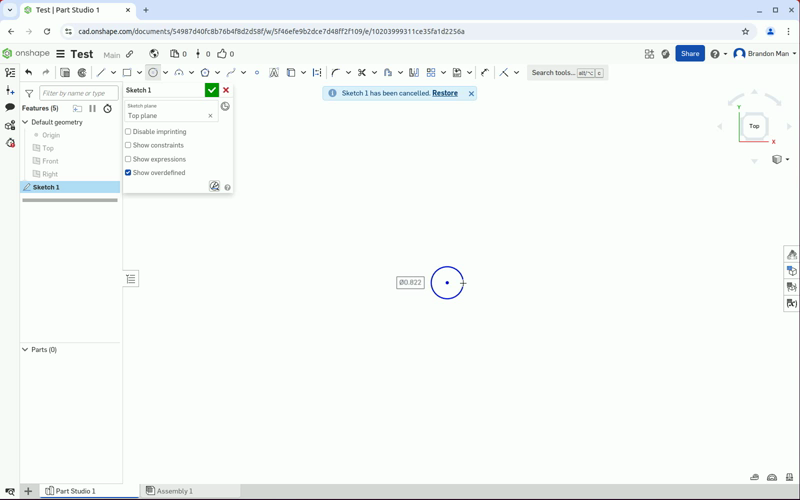
scroll(-6)
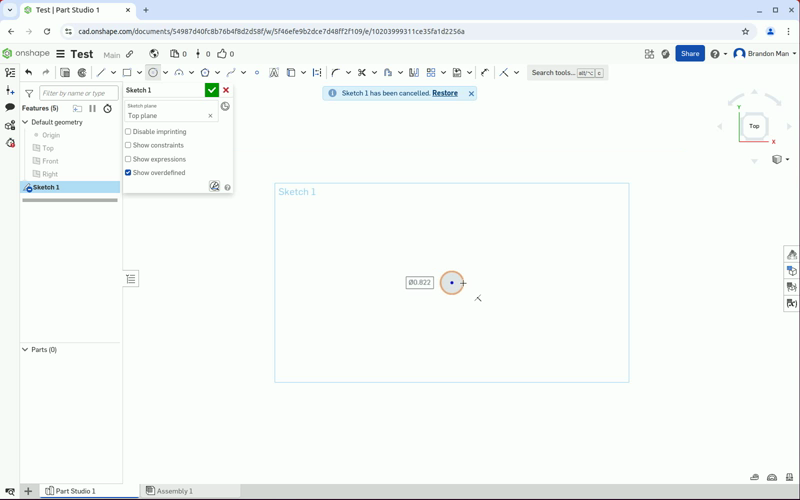
scroll(-6)
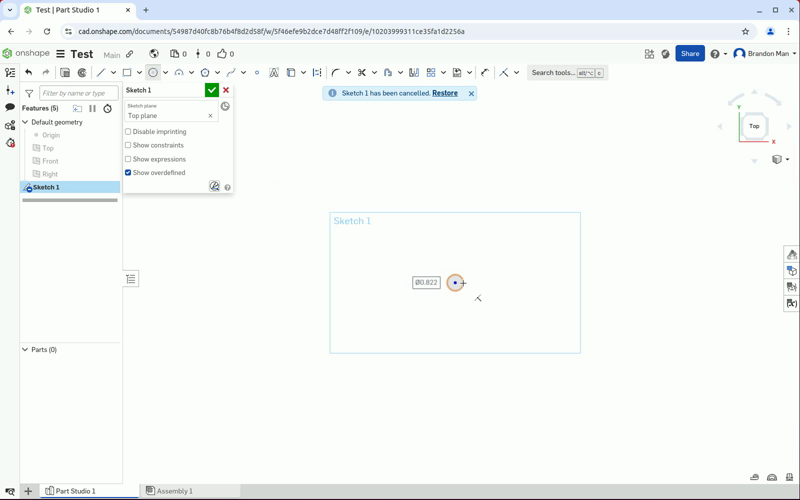
scroll(-6)
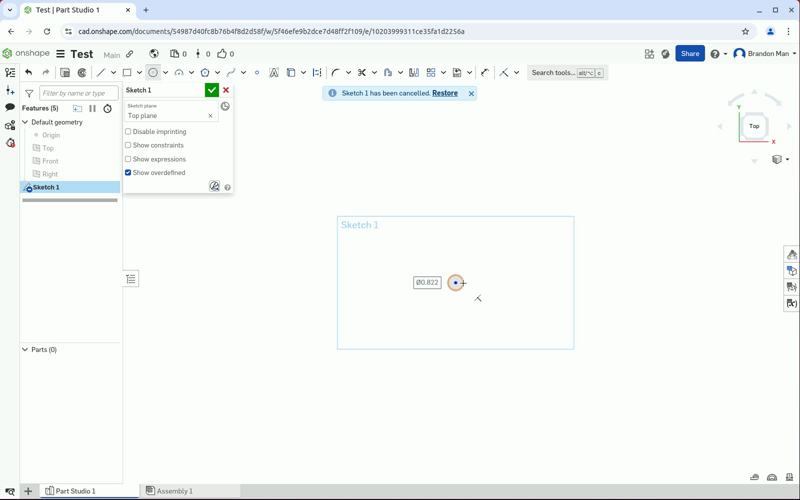
scroll(-6)
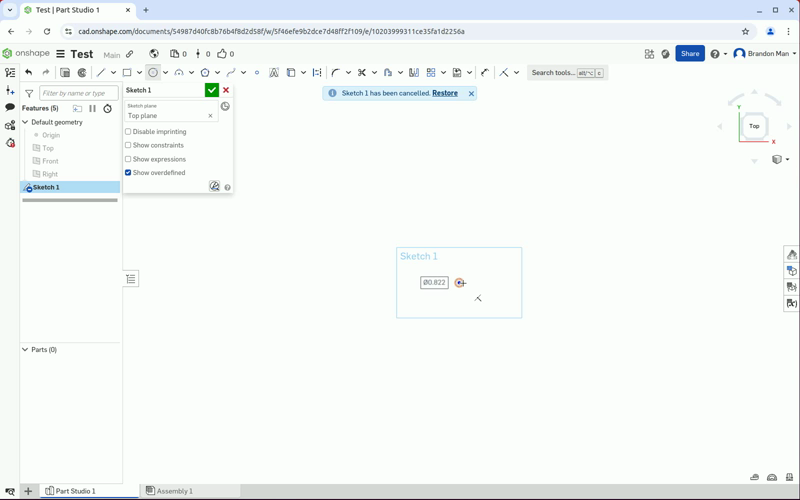
scroll(-6)
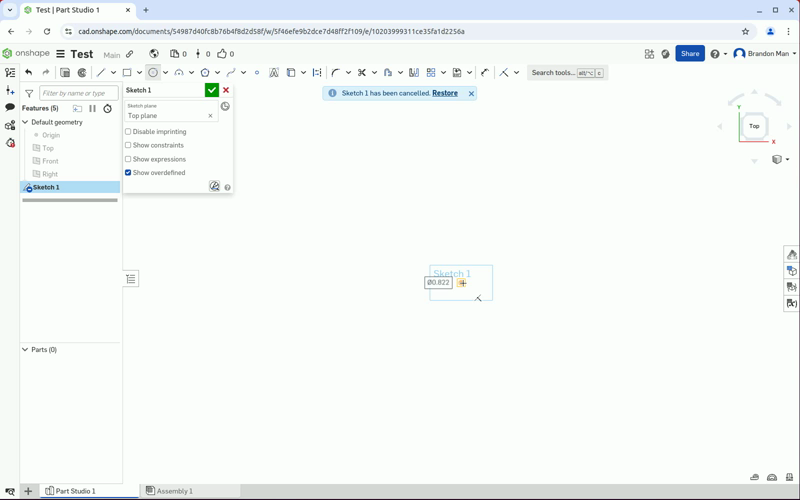
key(esc)
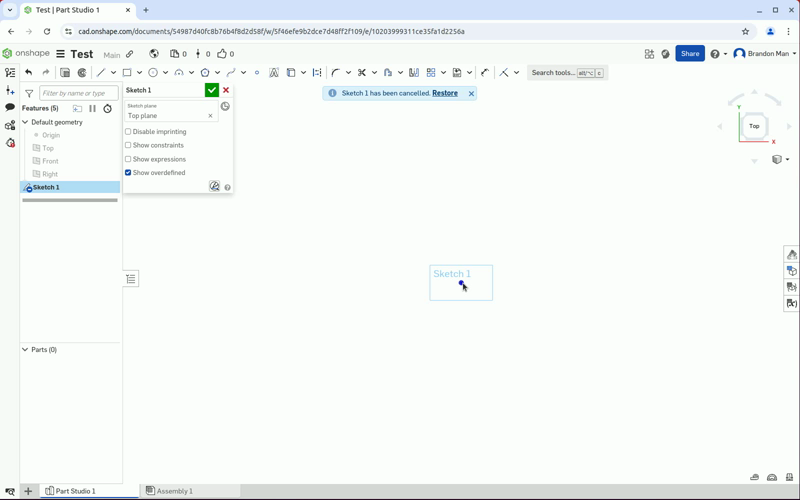
mouse_move(461, 284)
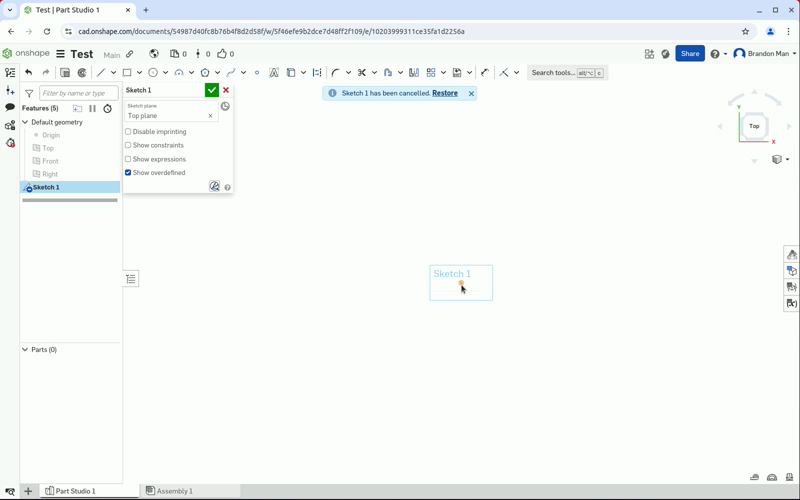
scroll(6)
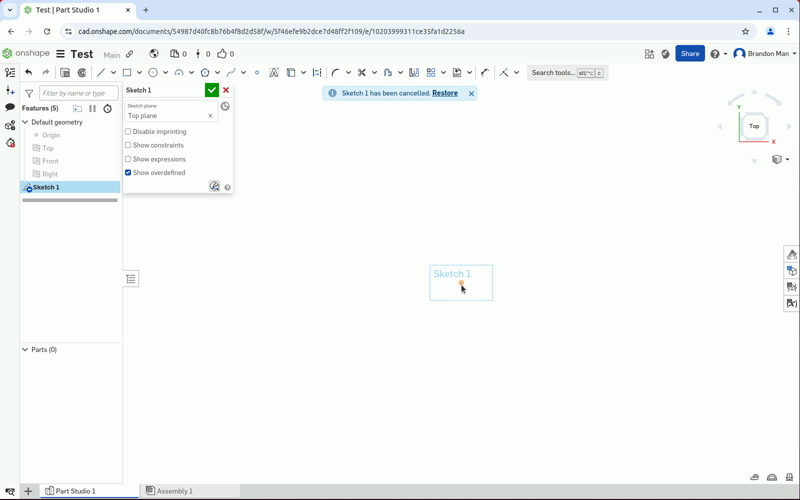
scroll(6)
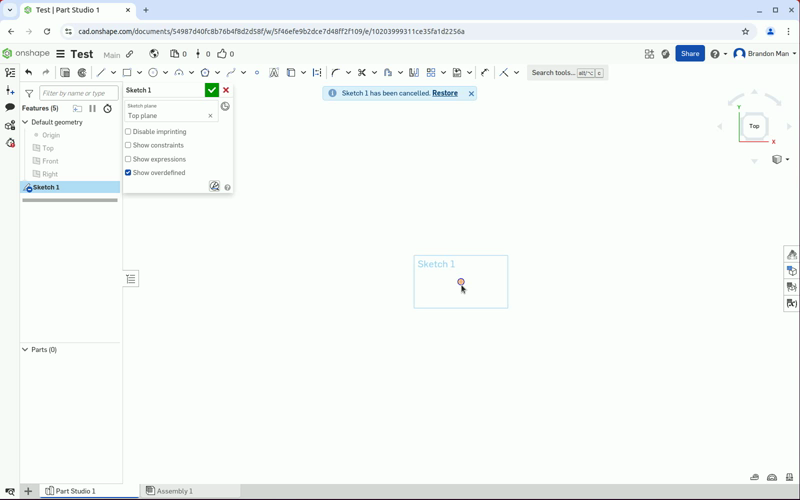
scroll(6)
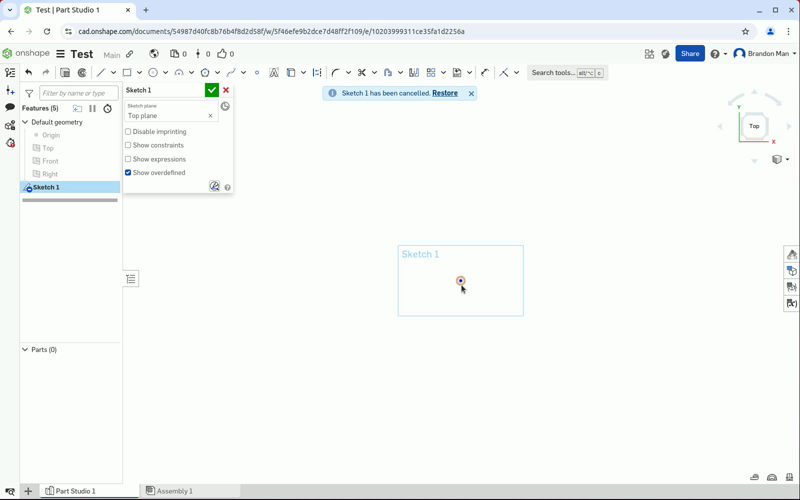
scroll(6)
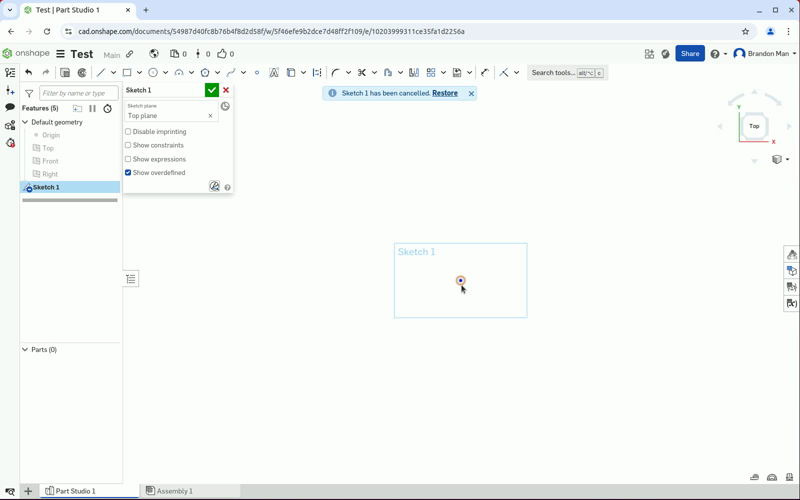
scroll(6)
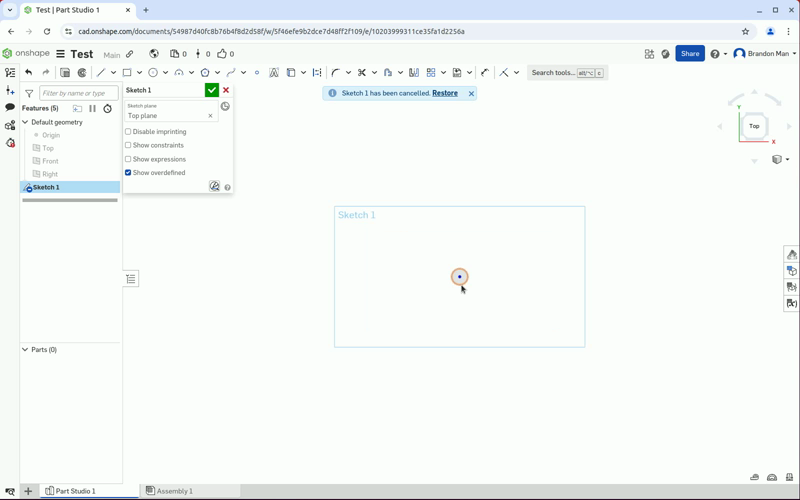
scroll(6)
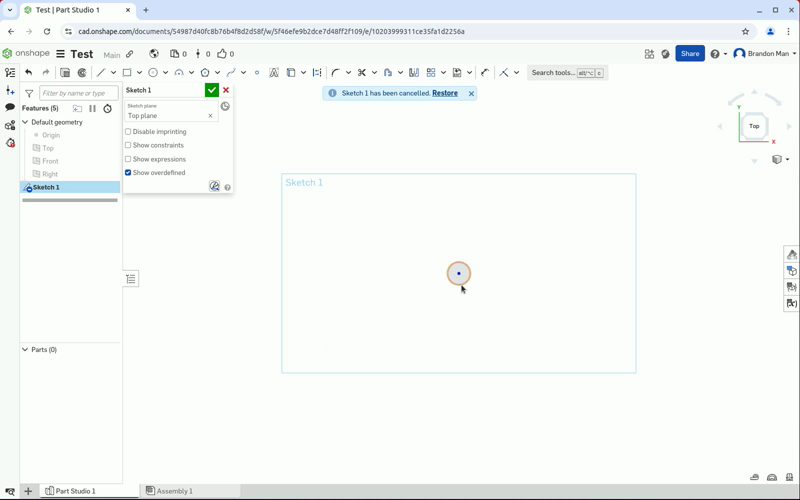
scroll(6)
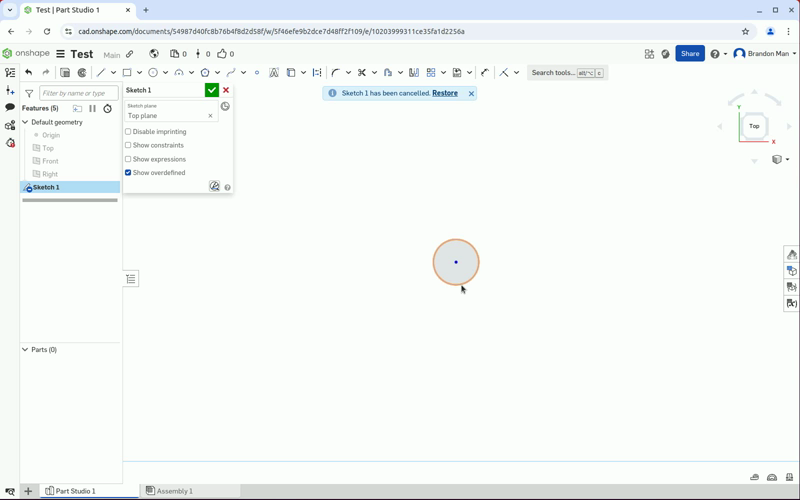
click(461, 284)
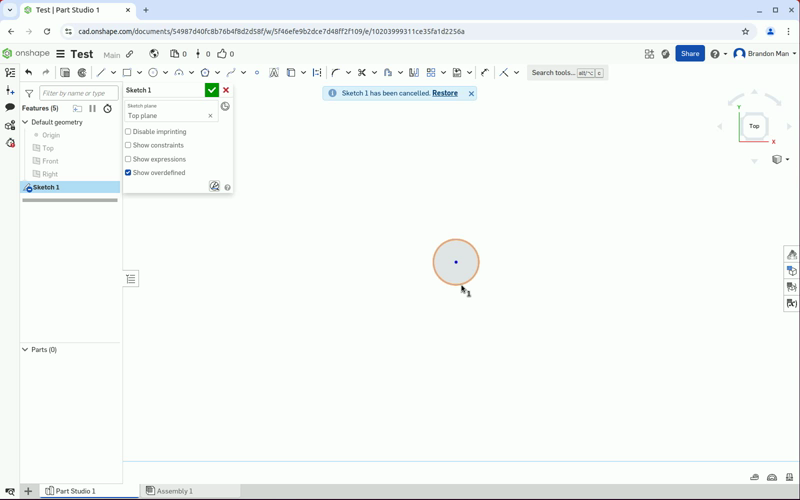
scroll(-6)
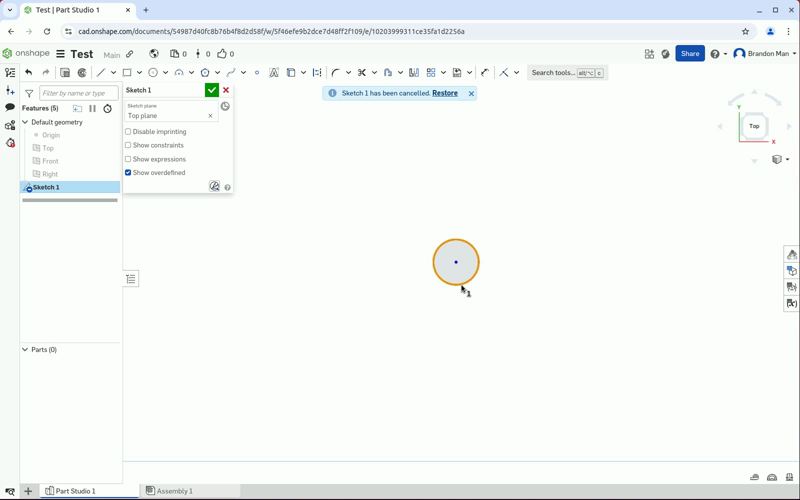
scroll(-6)
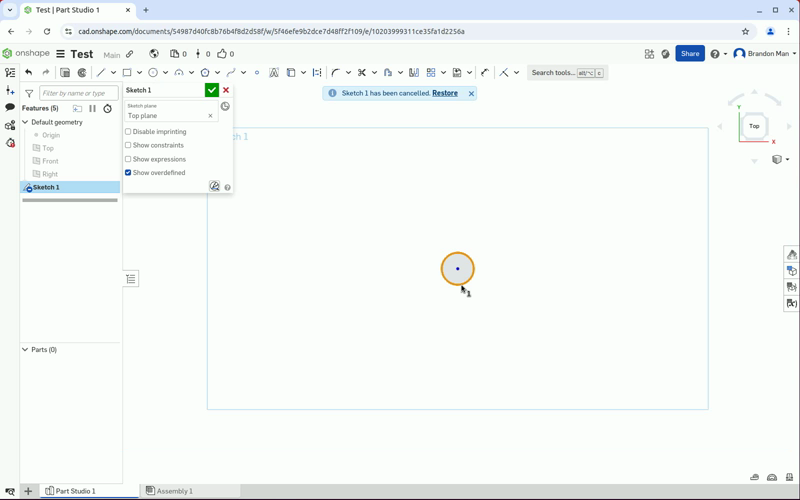
scroll(-6)
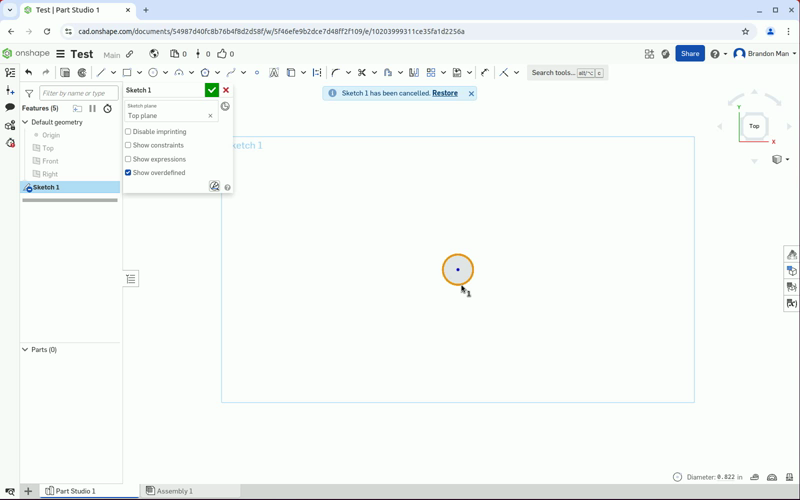
scroll(-6)
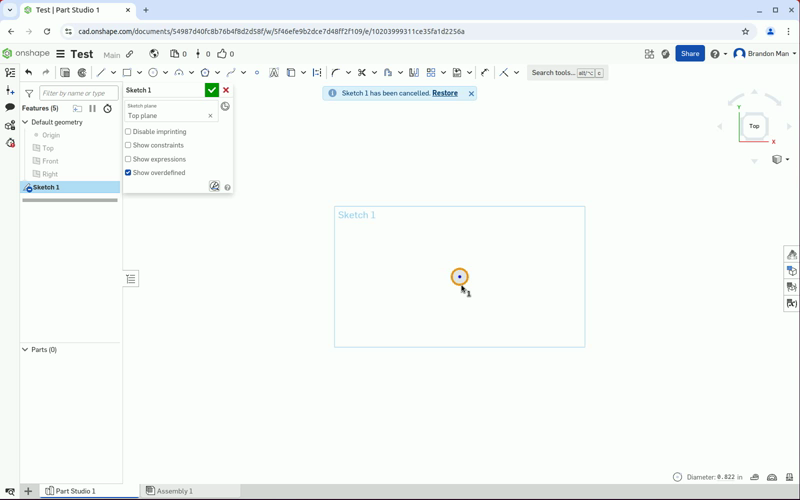
scroll(-6)
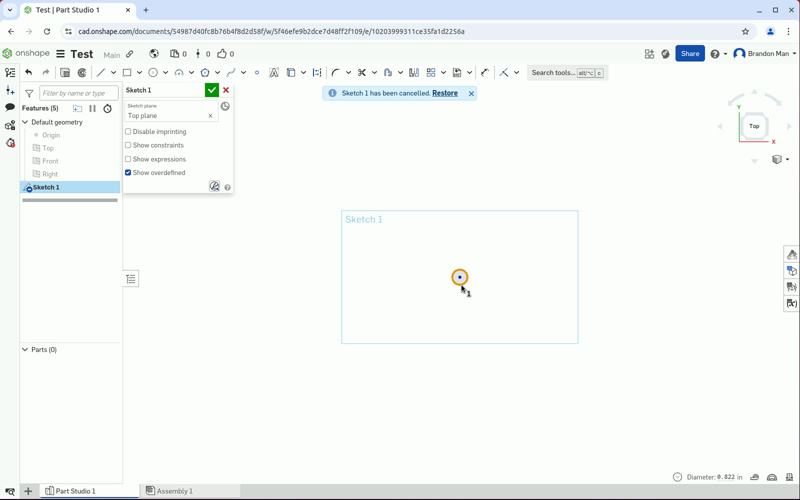
scroll(-6)
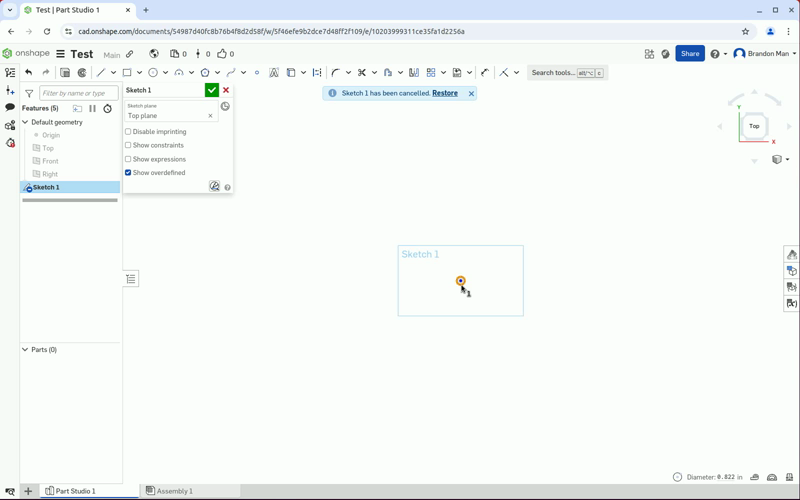
scroll(-6)
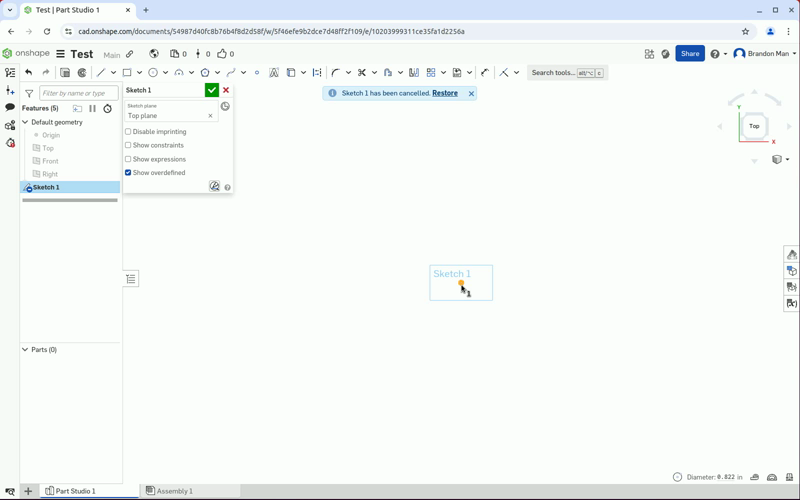
mouse_move(73, 352)
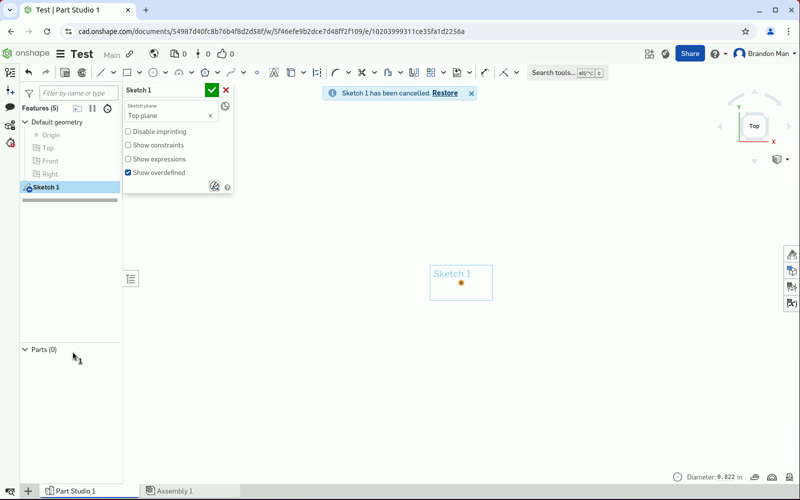
key(shift+y)
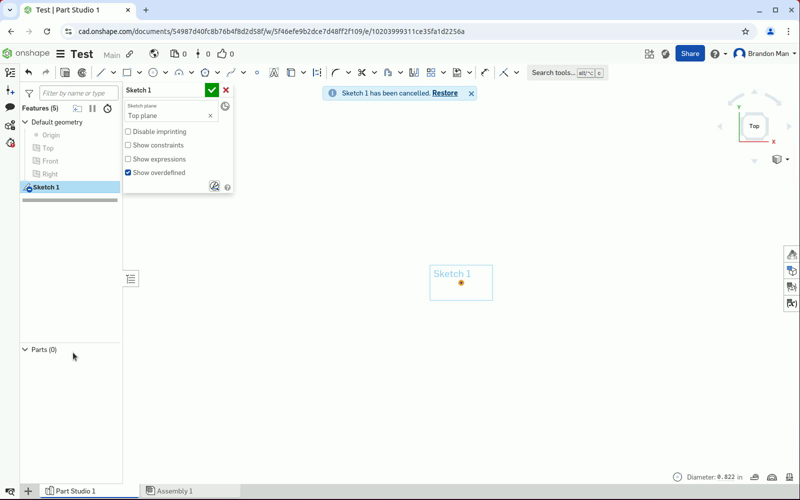
key(shift+e)
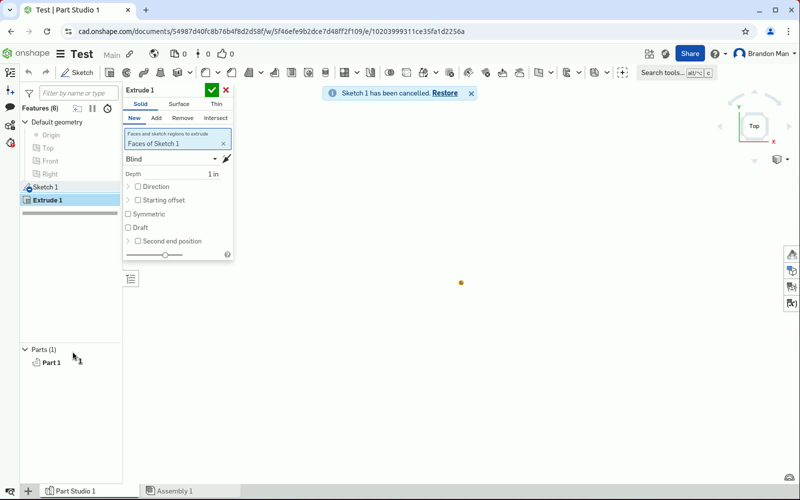
mouse_move(143, 106)
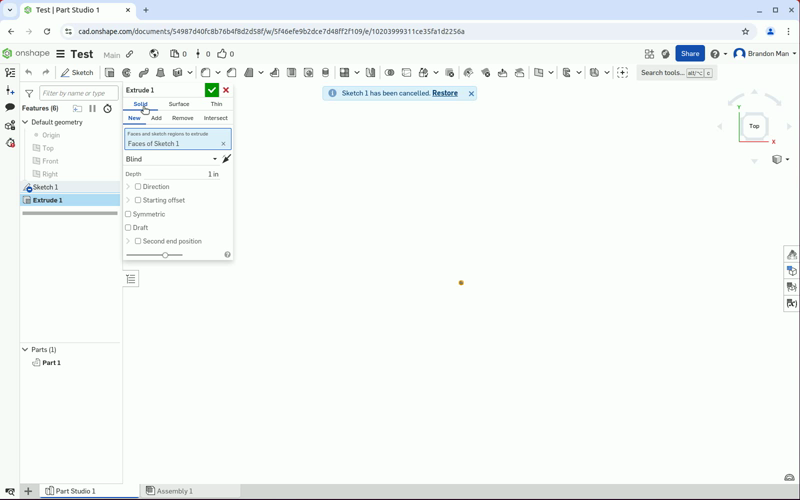
click(143, 106)
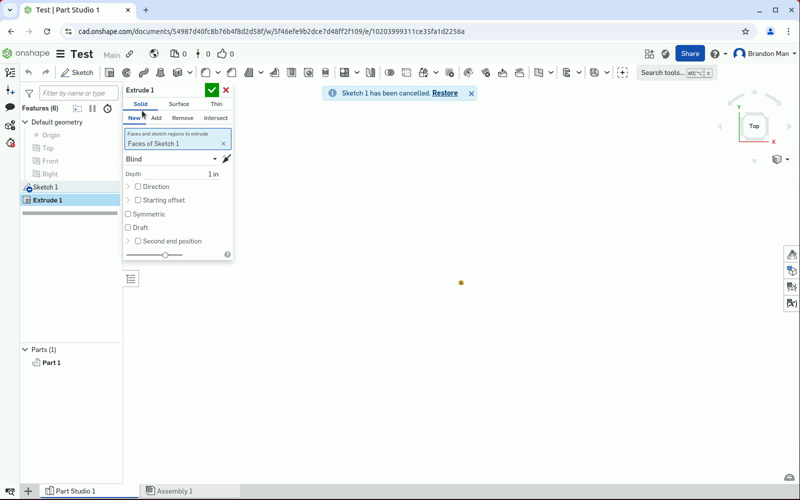
mouse_move(137, 120)
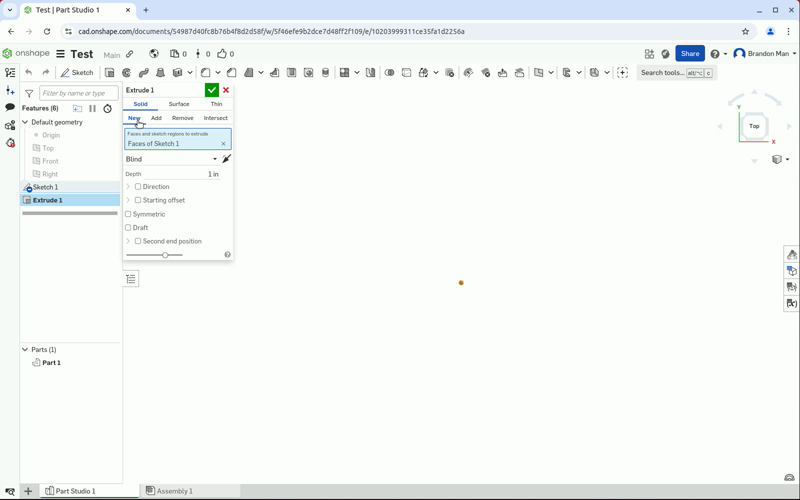
click(137, 120)
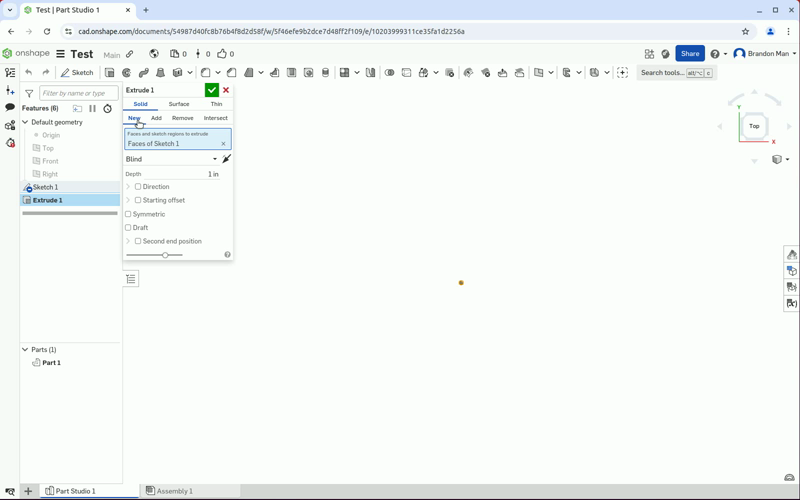
key(tab, 4)
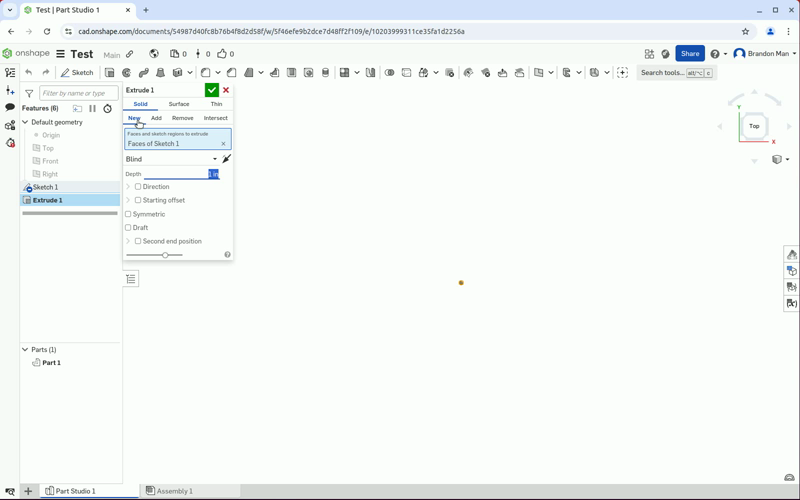
text(23.108)
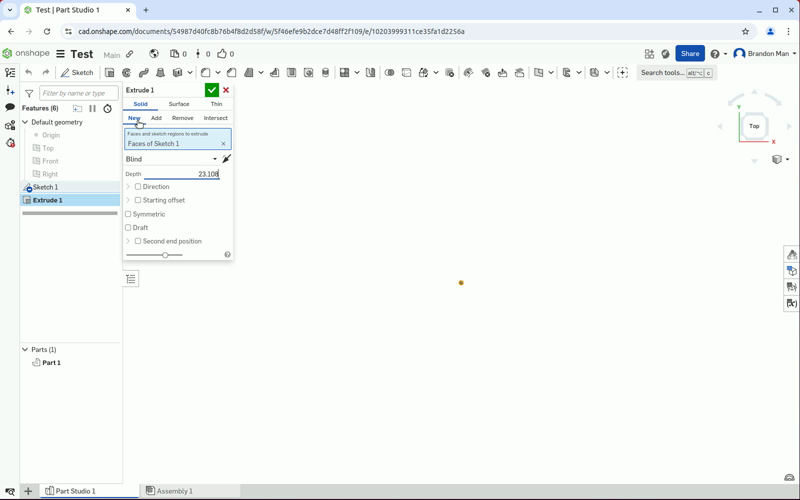
key(enter)
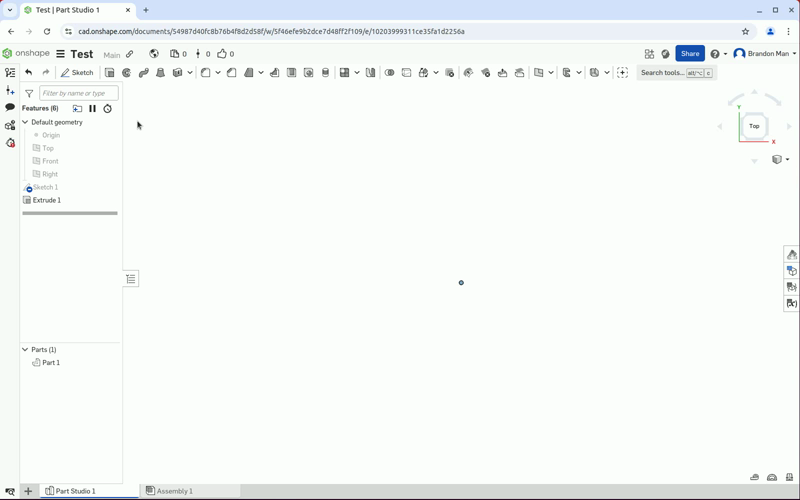
key(shift+h)
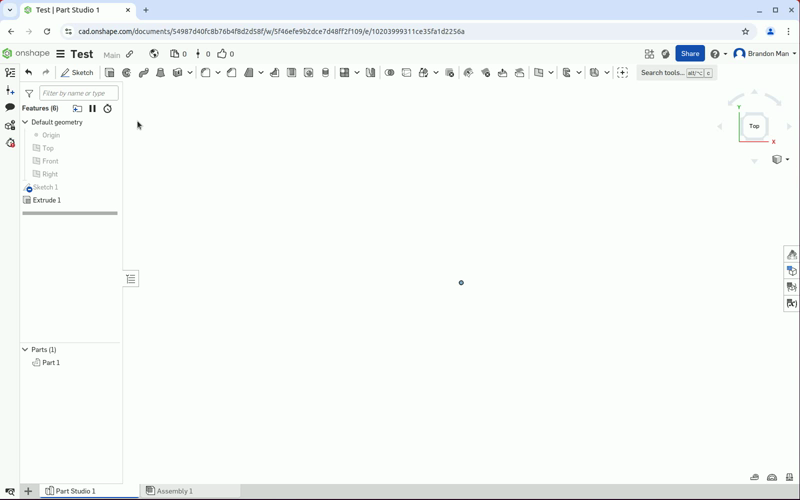
key(shift+h)
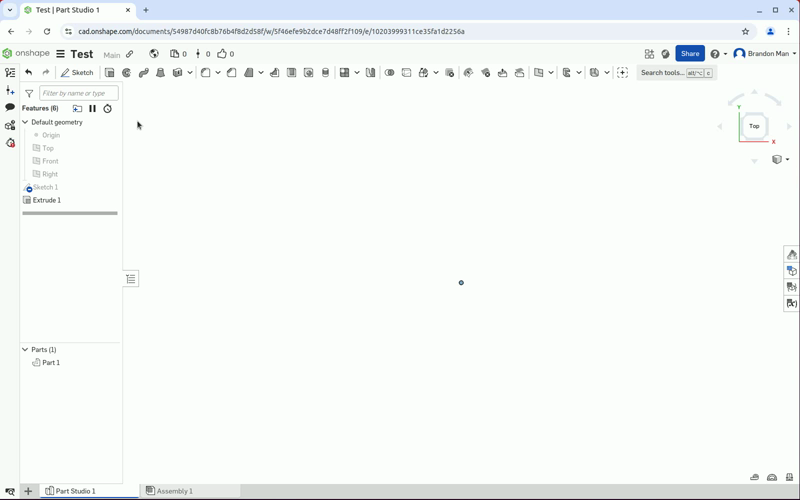
mouse_move(73, 189)
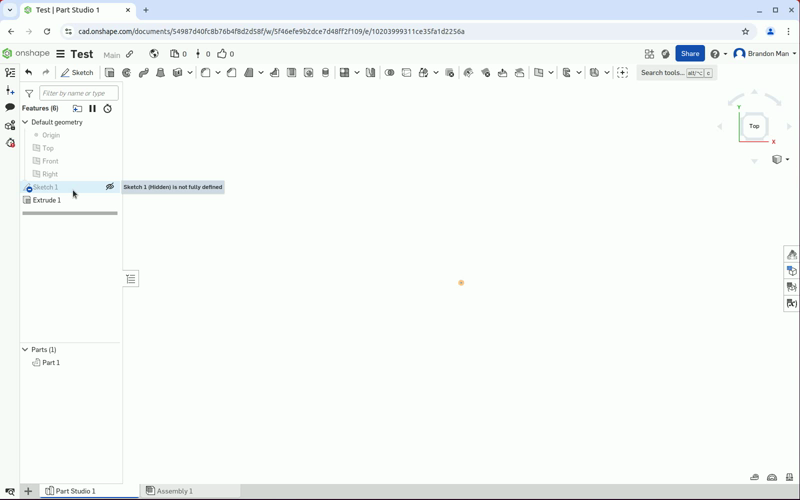
click(73, 189)
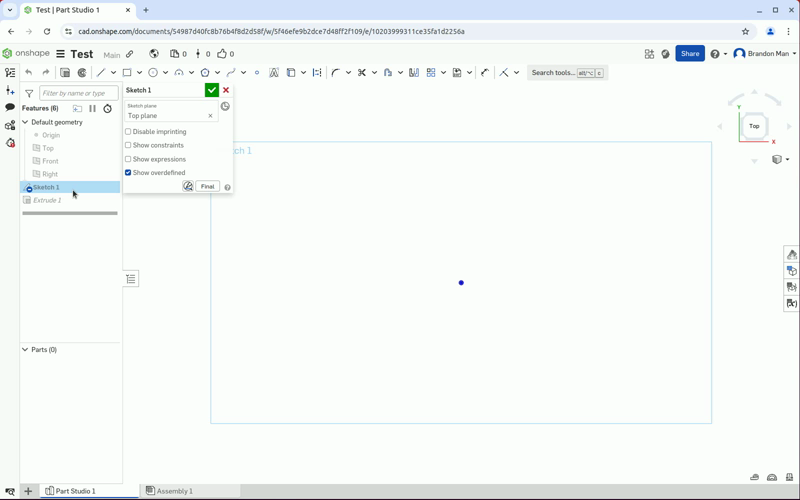
mouse_move(229, 92)
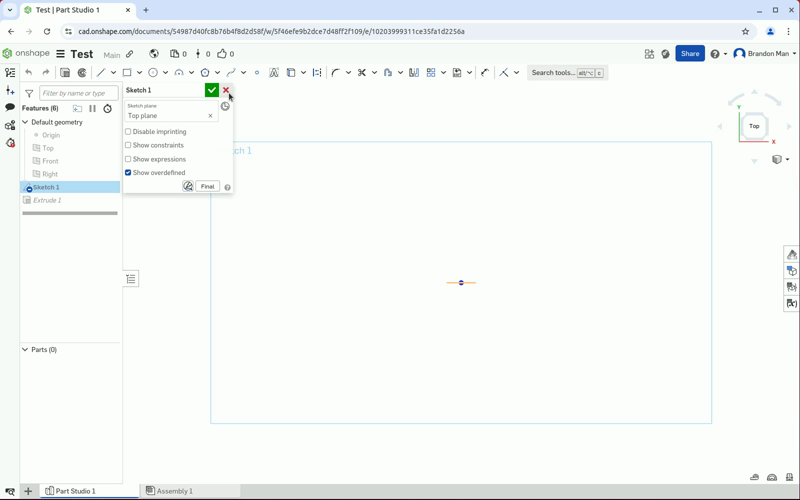
click(229, 92)
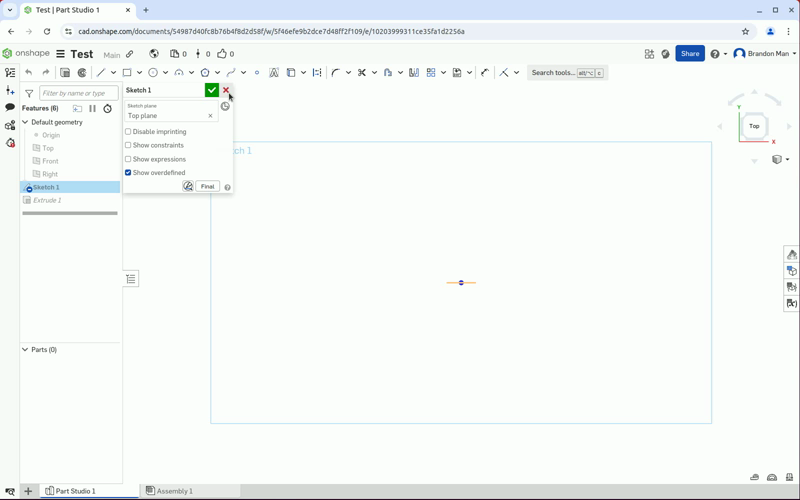
key(shift+s)
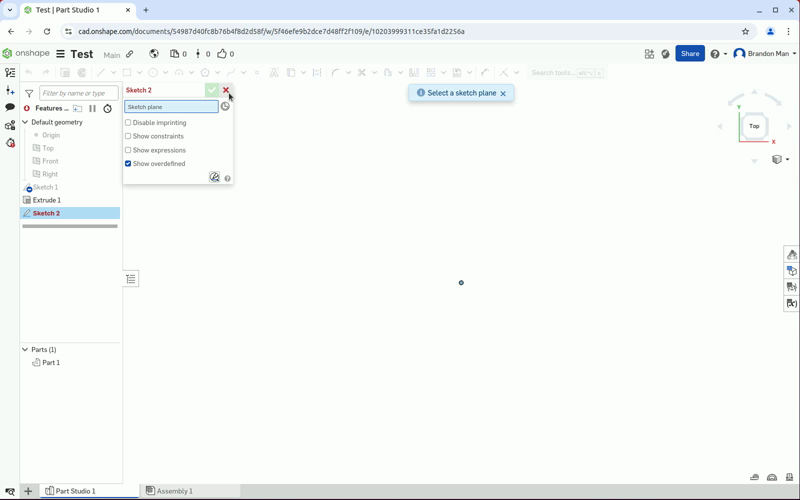
mouse_move(73, 150)
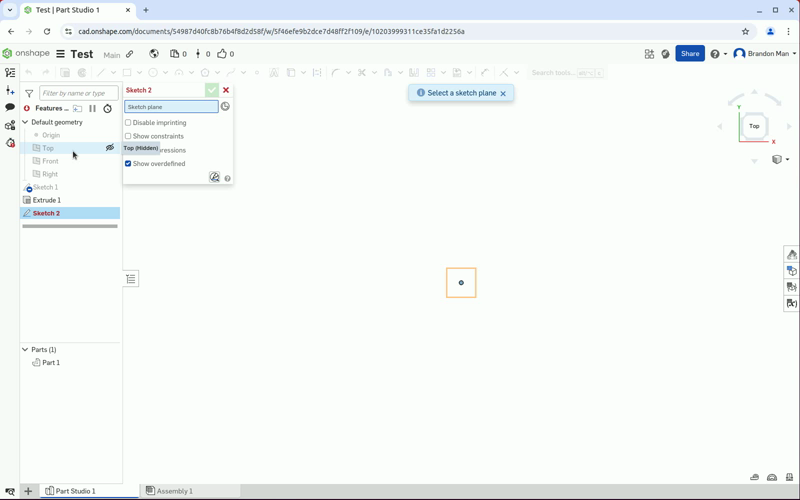
click(73, 150)
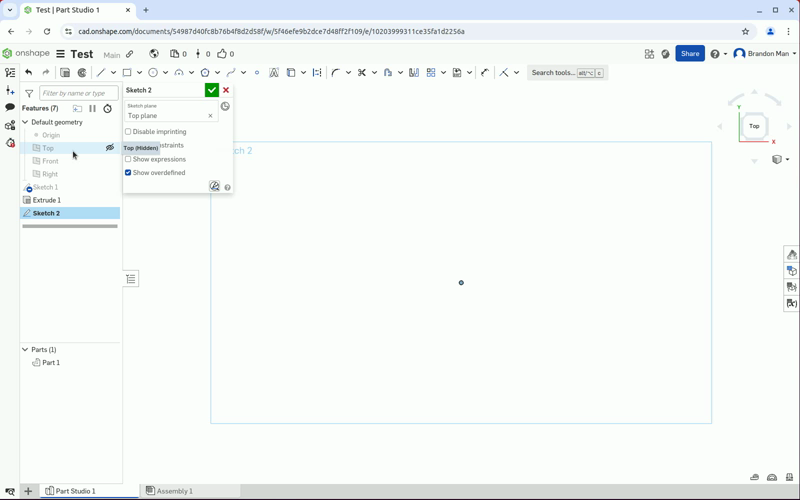
mouse_move(73, 352)
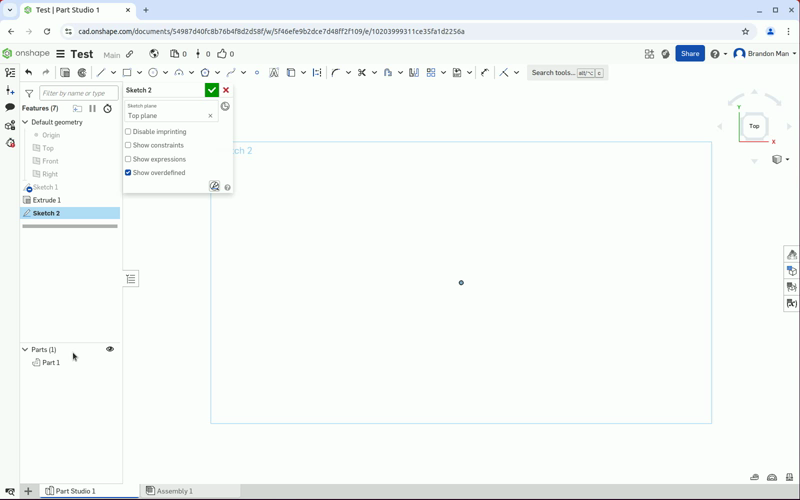
key(y)
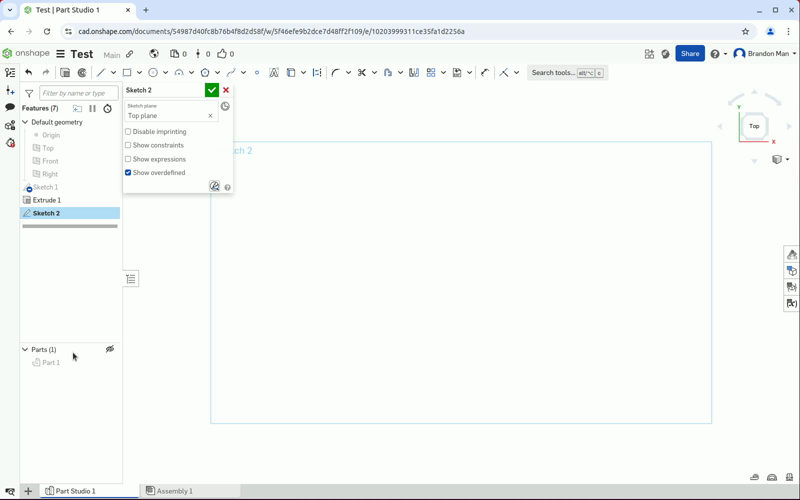
key(c)
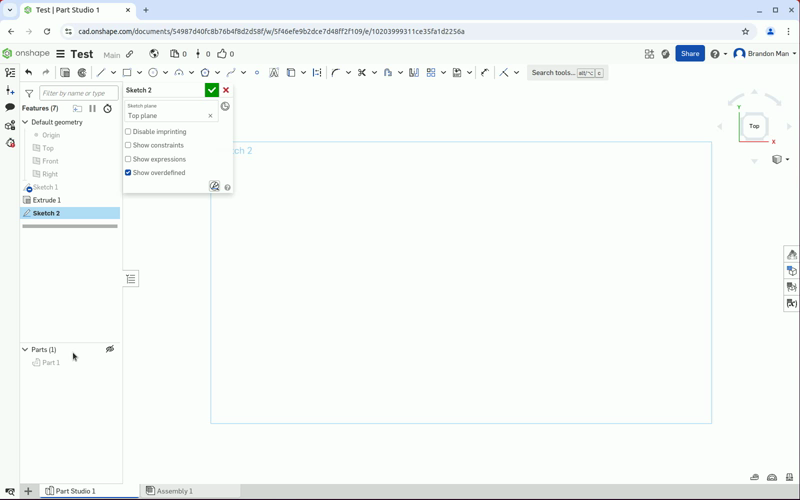
key_down(shift)
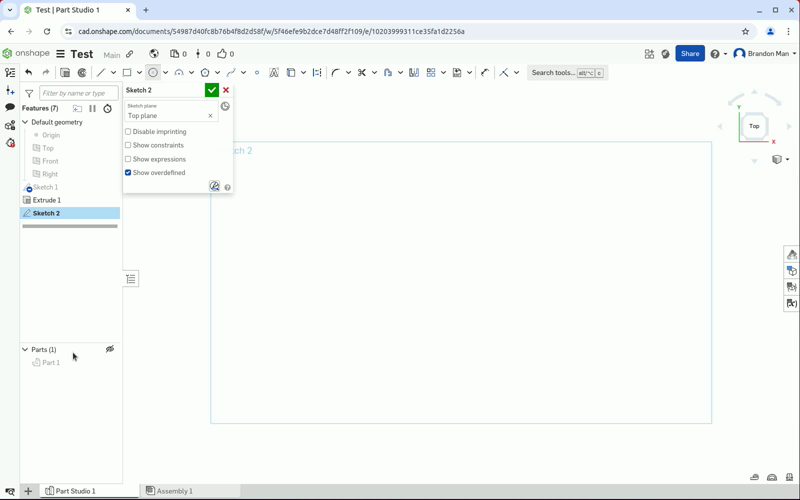
mouse_move(461, 268)
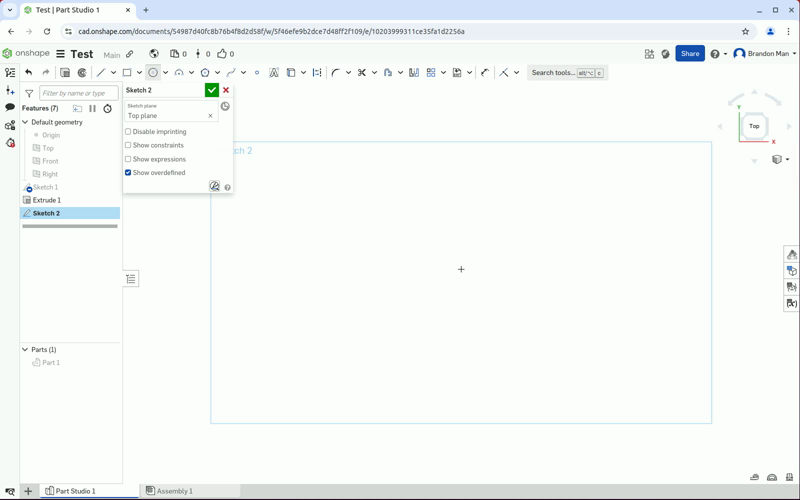
click(461, 268)
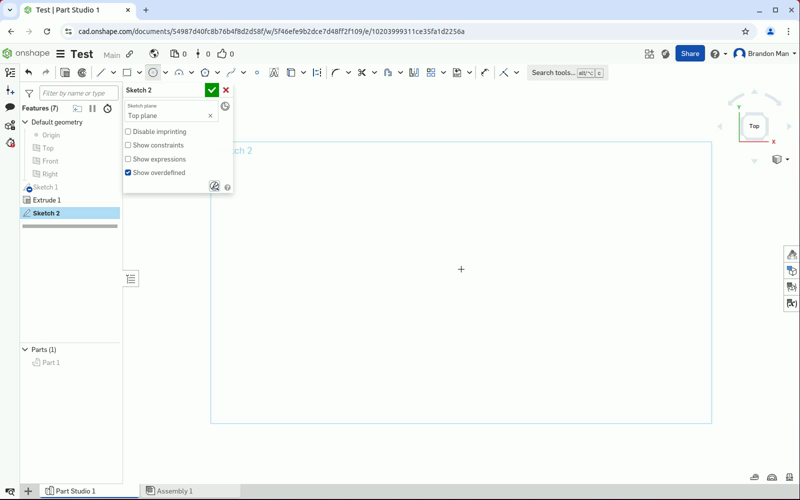
key_up(shift)
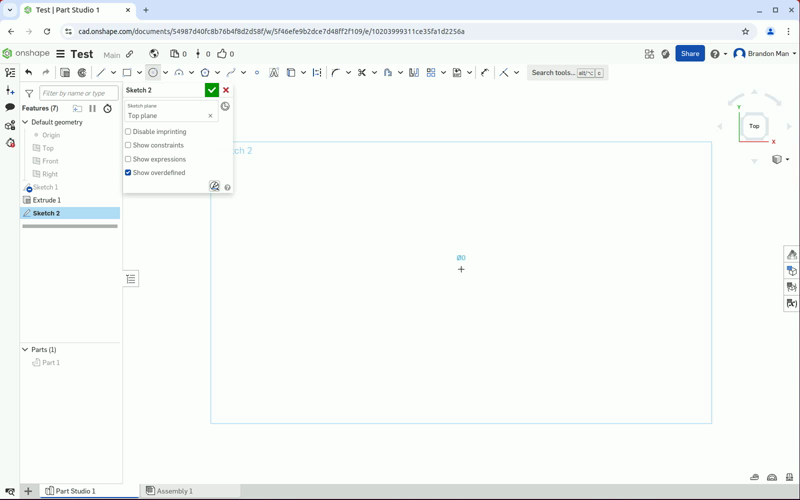
mouse_move(463, 268)
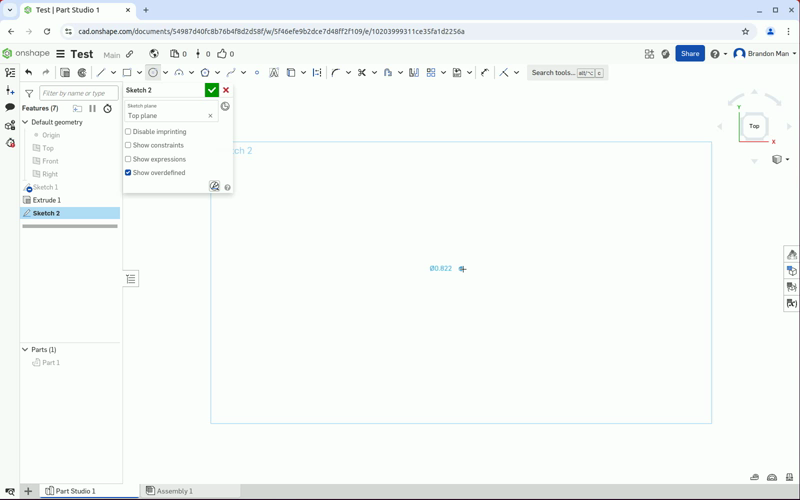
scroll(6)
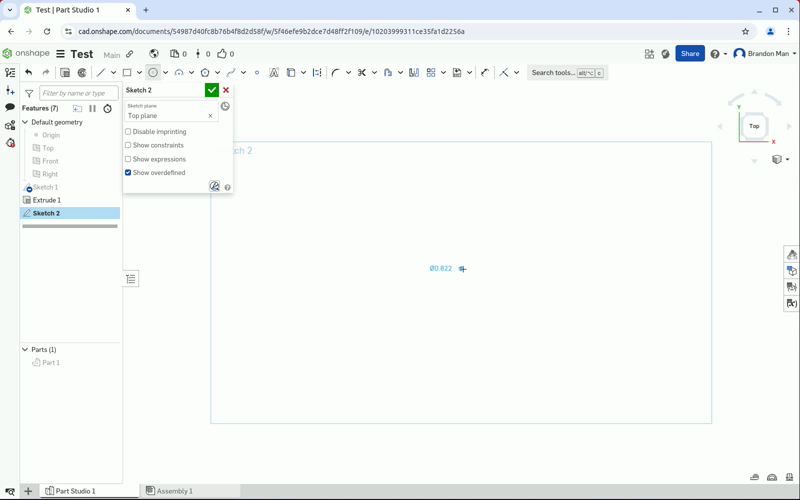
scroll(6)
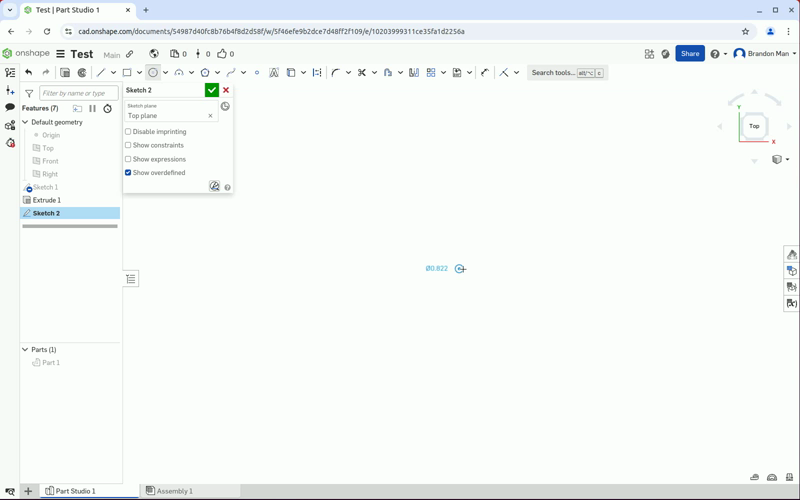
scroll(6)
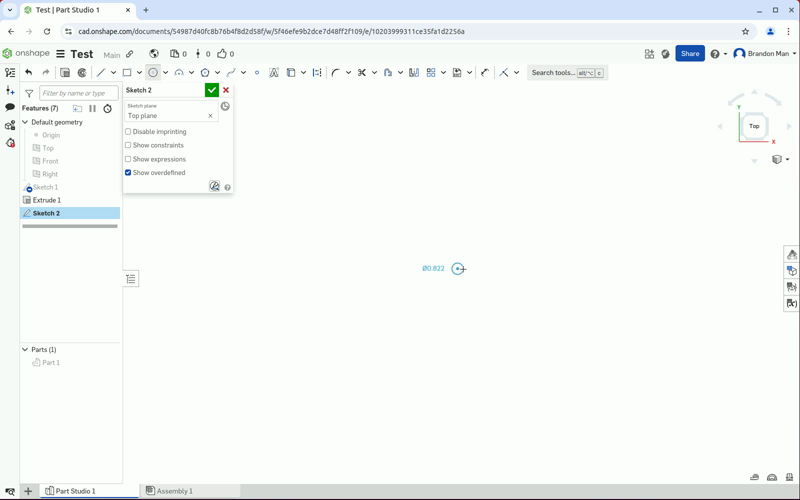
scroll(6)
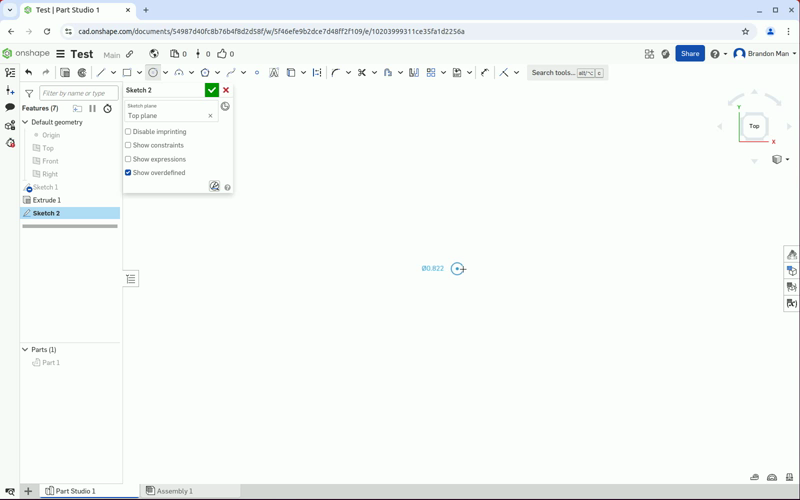
scroll(6)
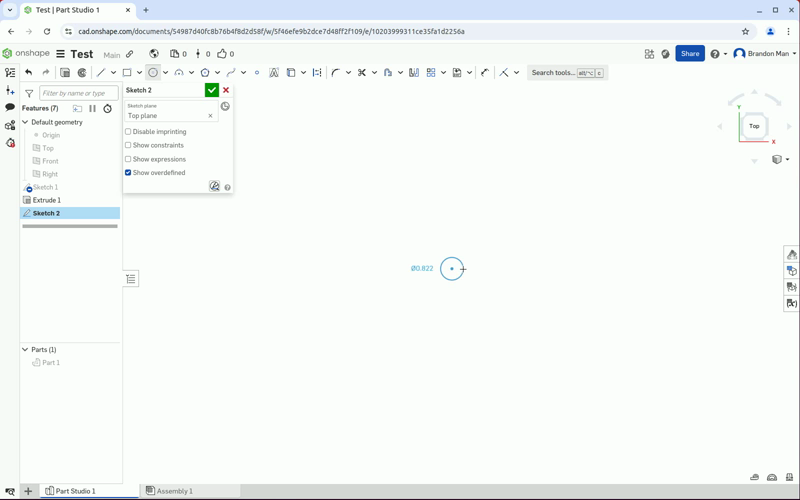
scroll(6)
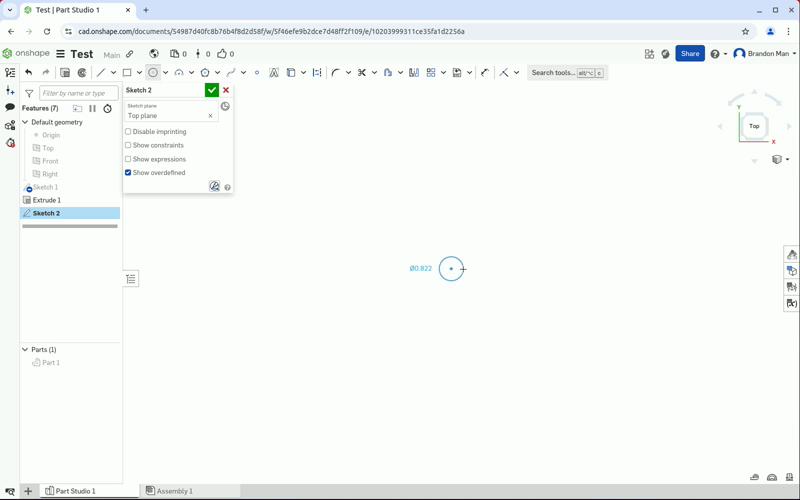
scroll(6)
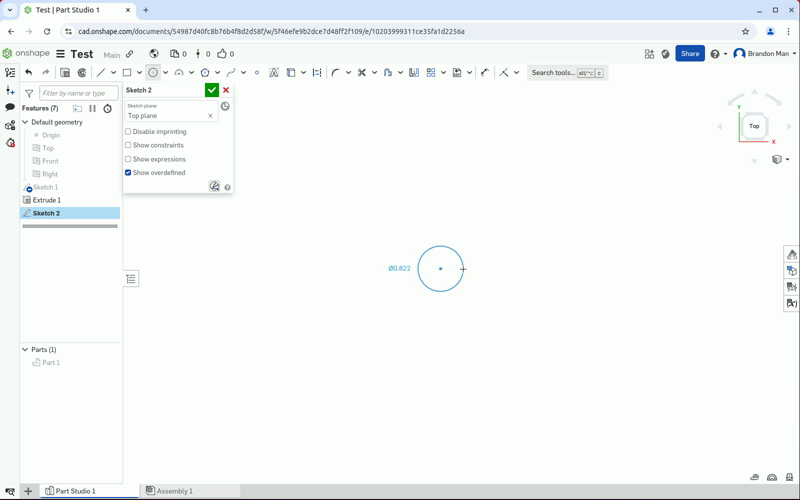
click(463, 268)
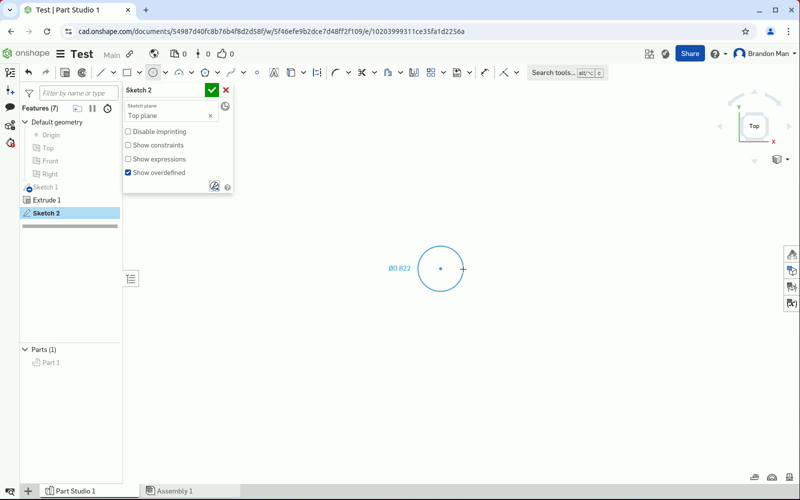
scroll(-6)
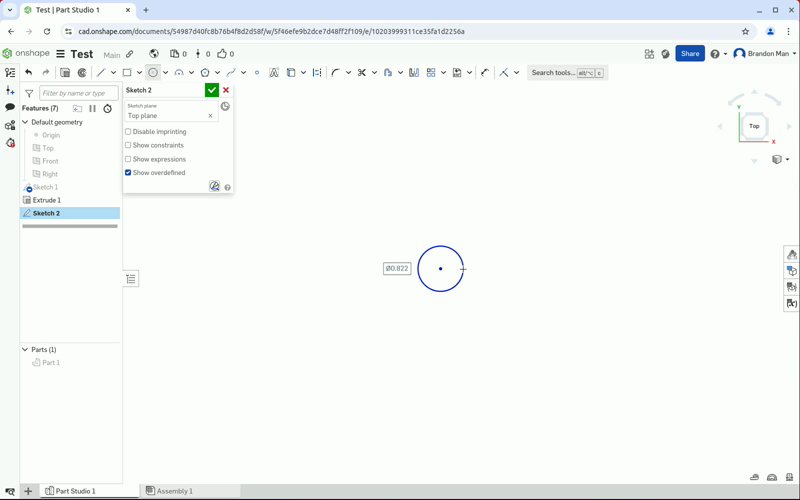
scroll(-6)
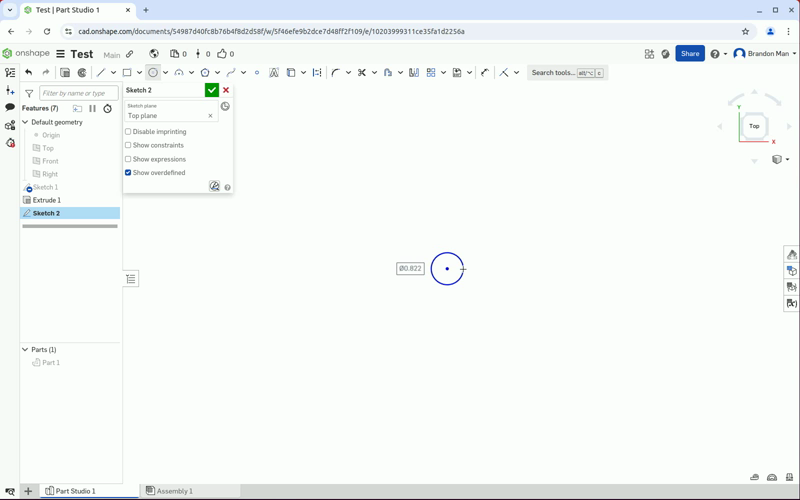
scroll(-6)
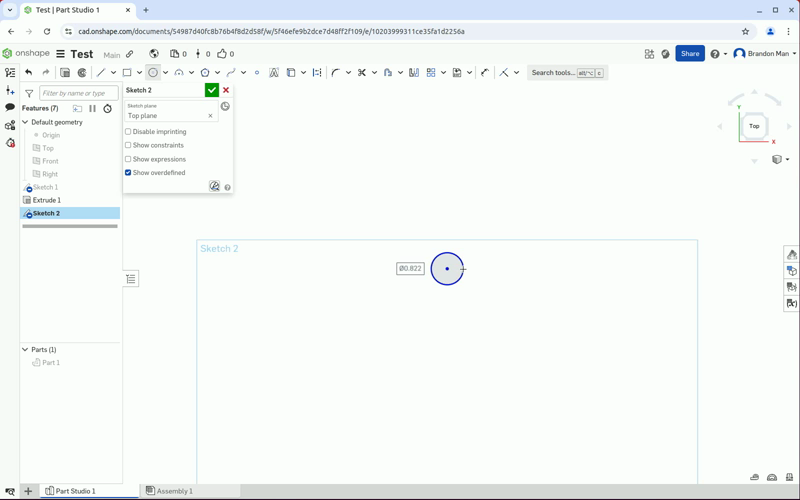
scroll(-6)
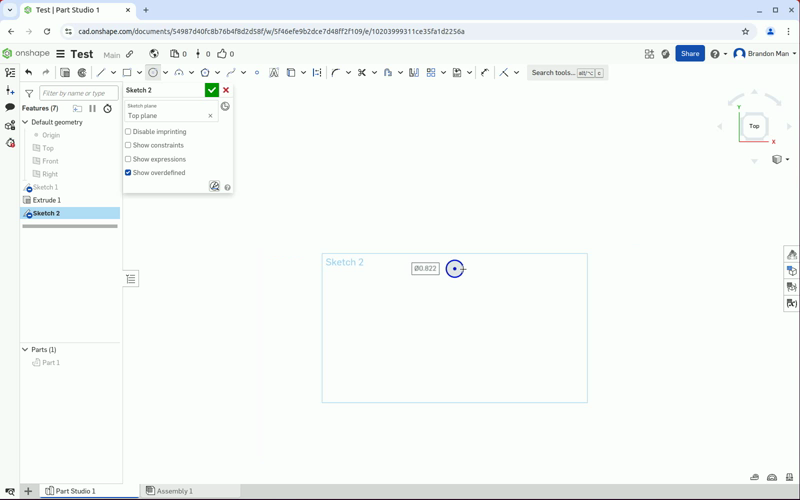
scroll(-6)
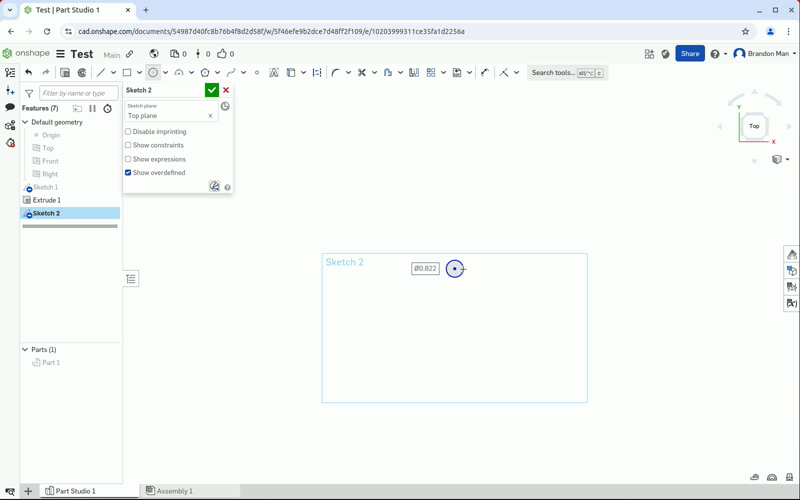
scroll(-6)
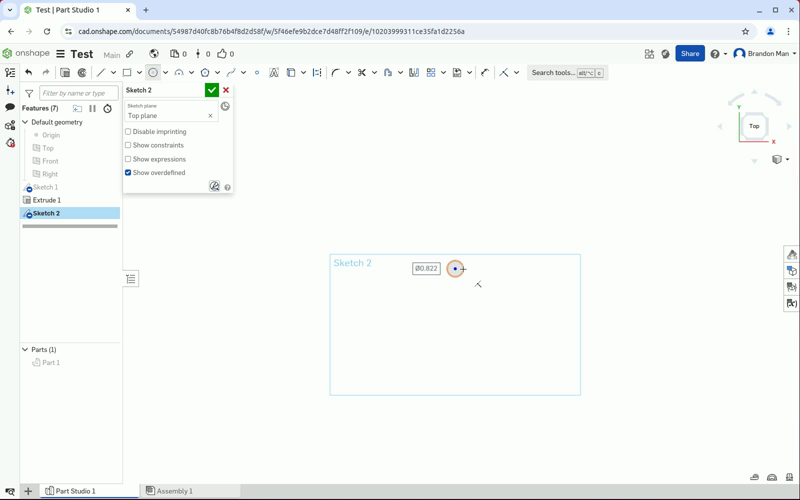
scroll(-6)
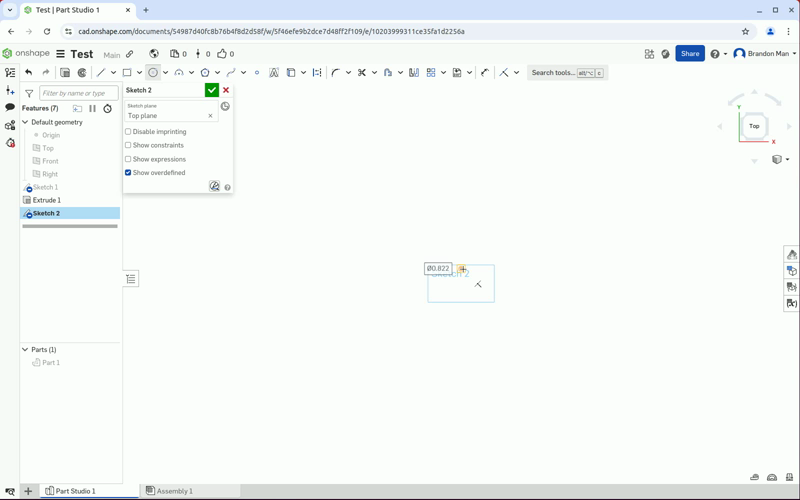
key(esc)
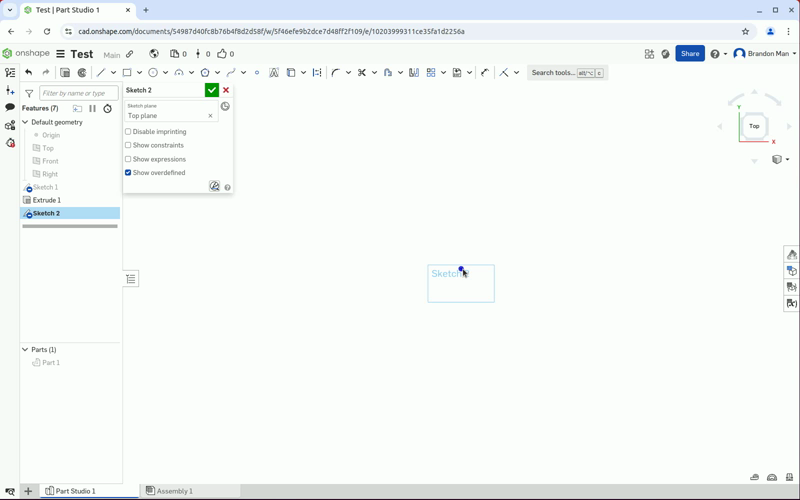
mouse_move(460, 269)
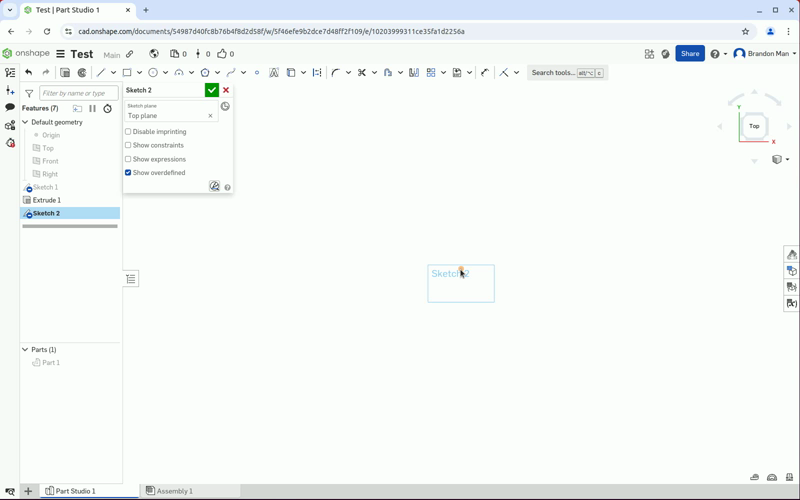
scroll(6)
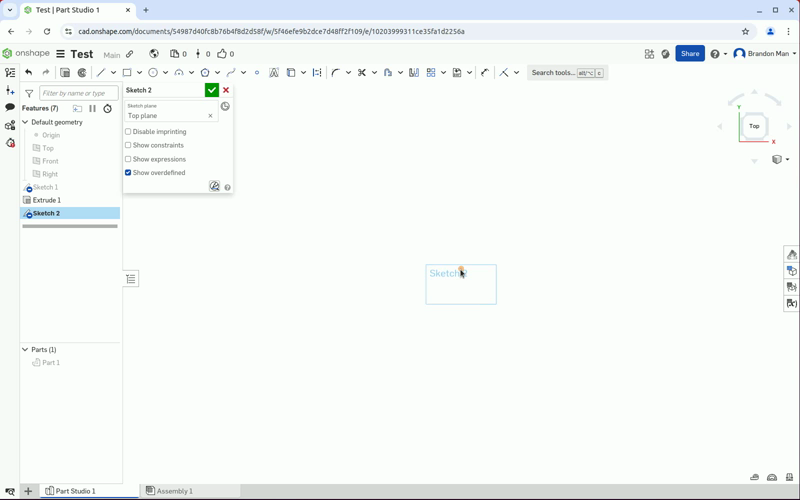
scroll(6)
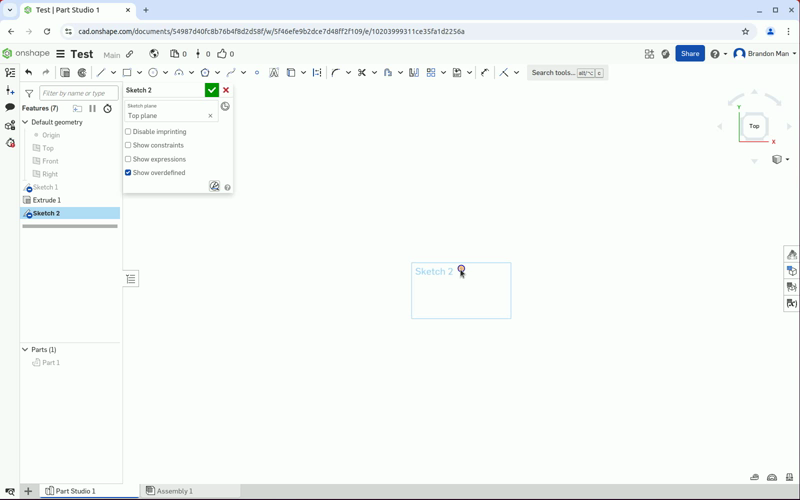
scroll(6)
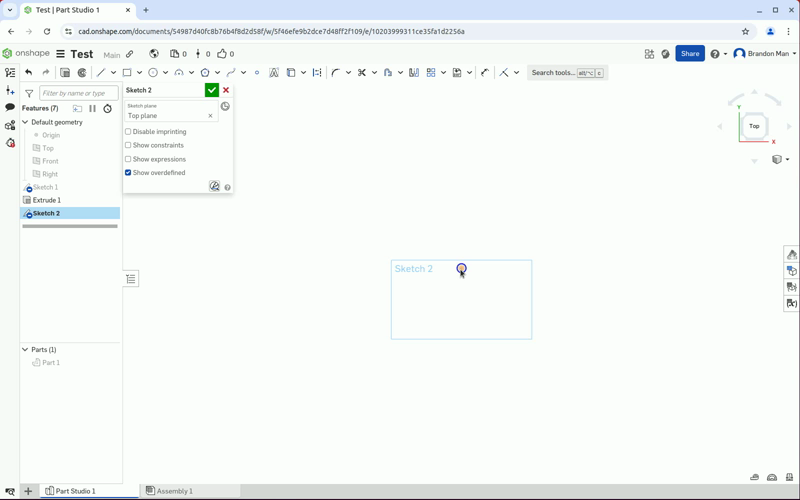
scroll(6)
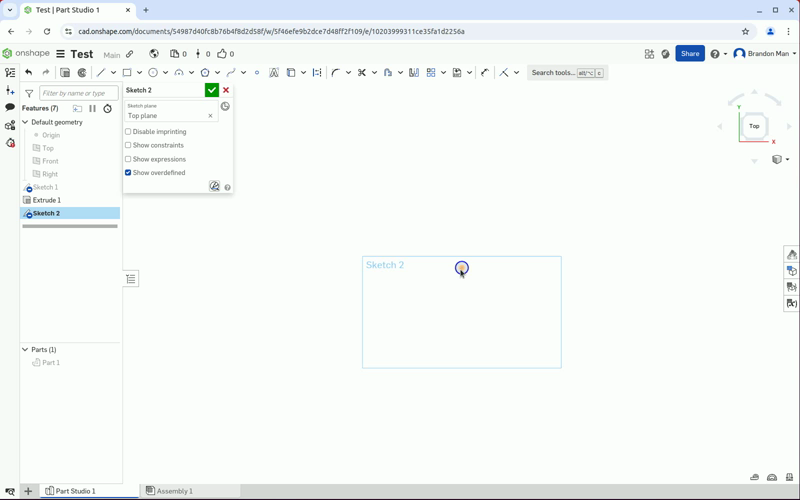
scroll(6)
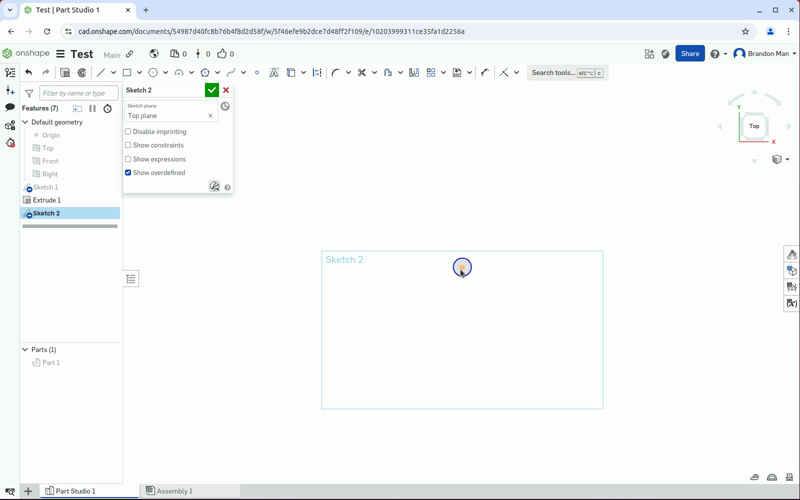
scroll(6)
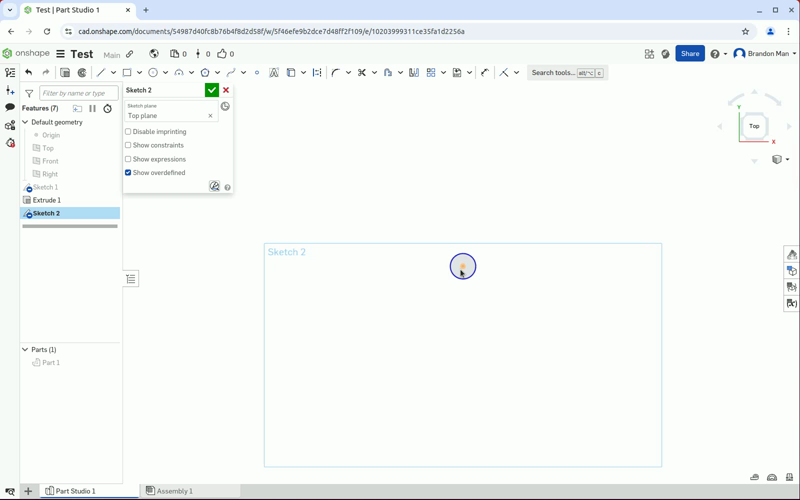
scroll(6)
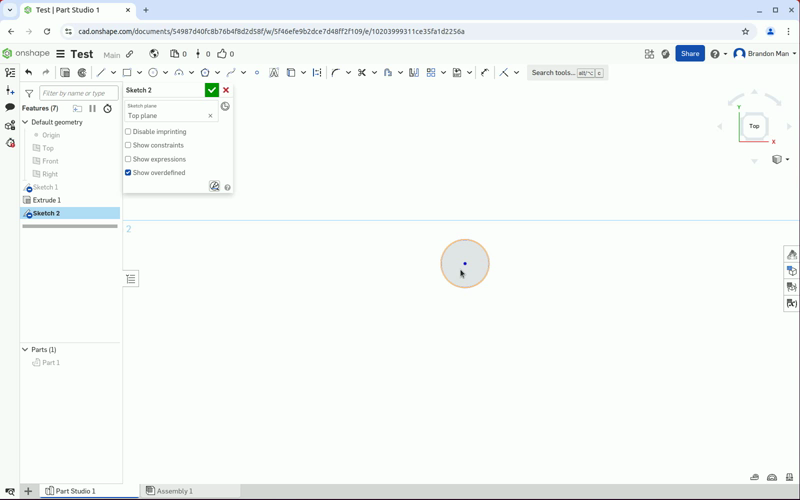
click(460, 269)
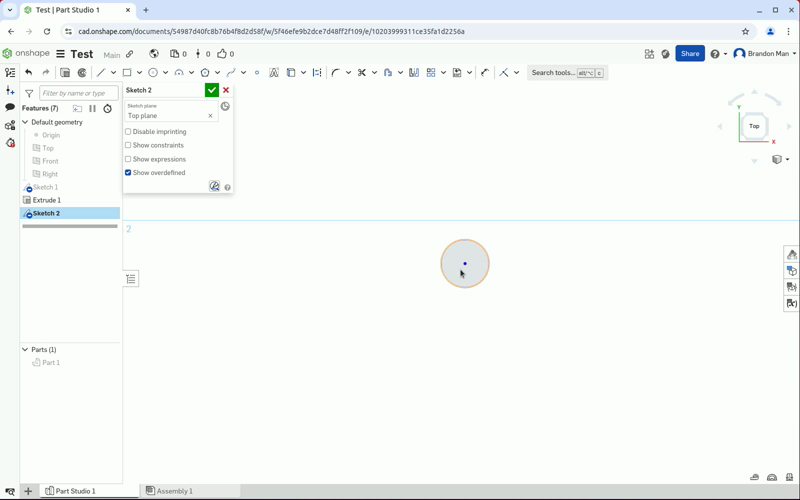
scroll(-6)
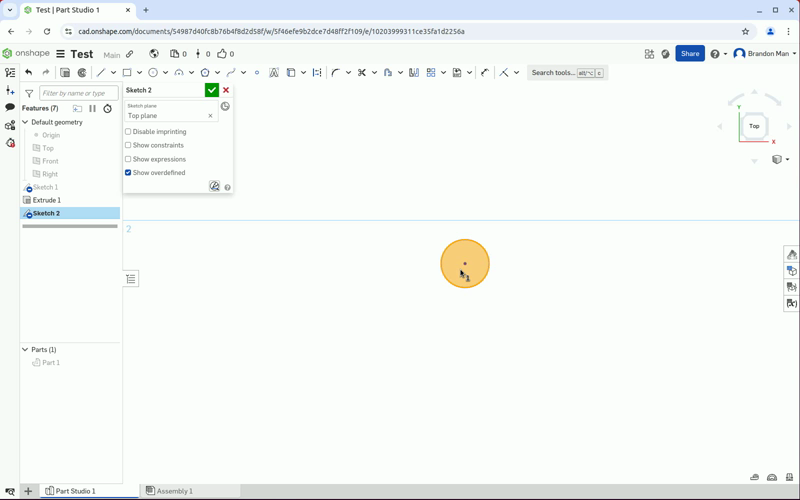
scroll(-6)
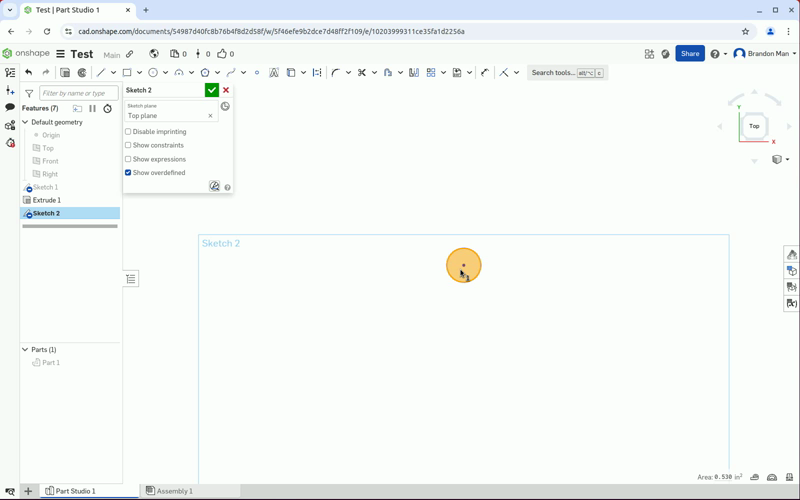
scroll(-6)
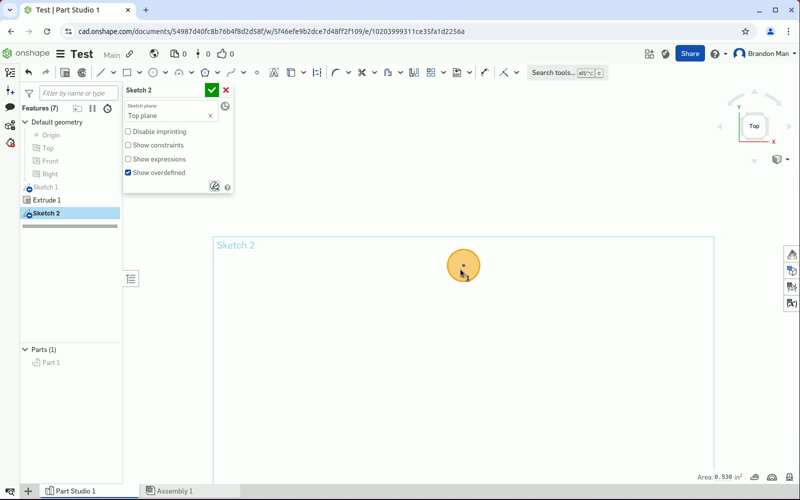
scroll(-6)
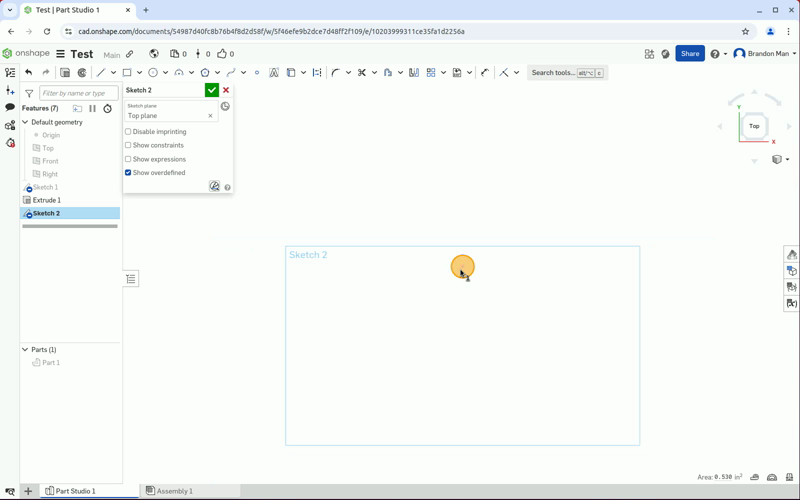
scroll(-6)
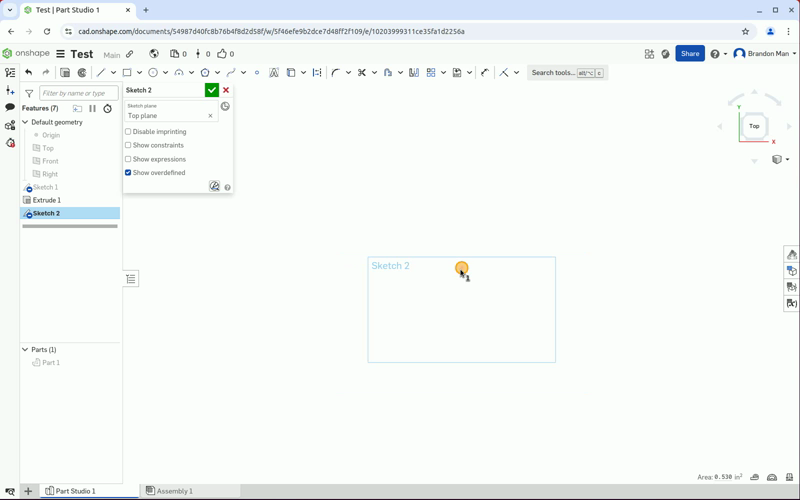
scroll(-6)
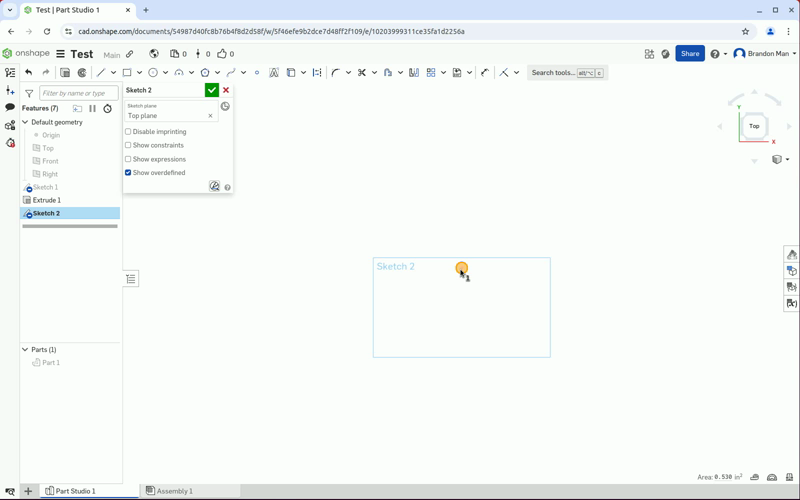
scroll(-6)
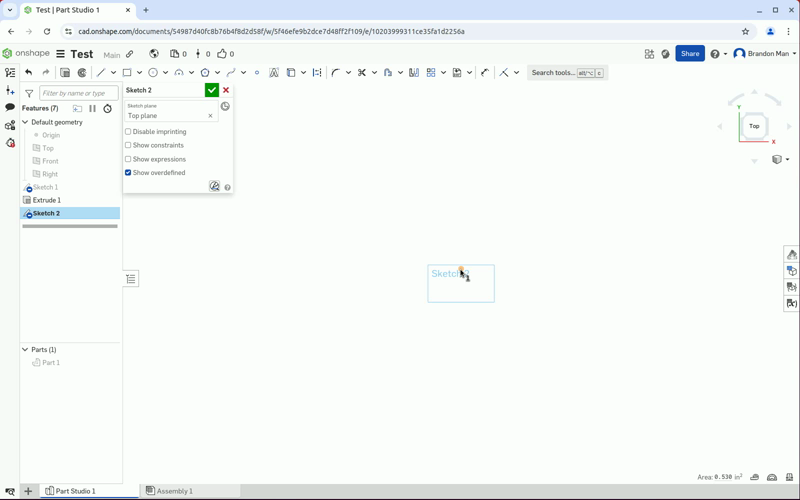
mouse_move(73, 352)
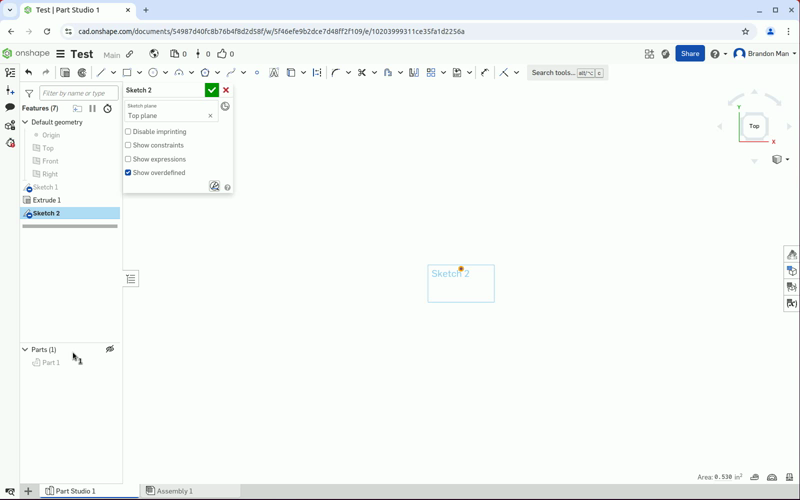
key(shift+y)
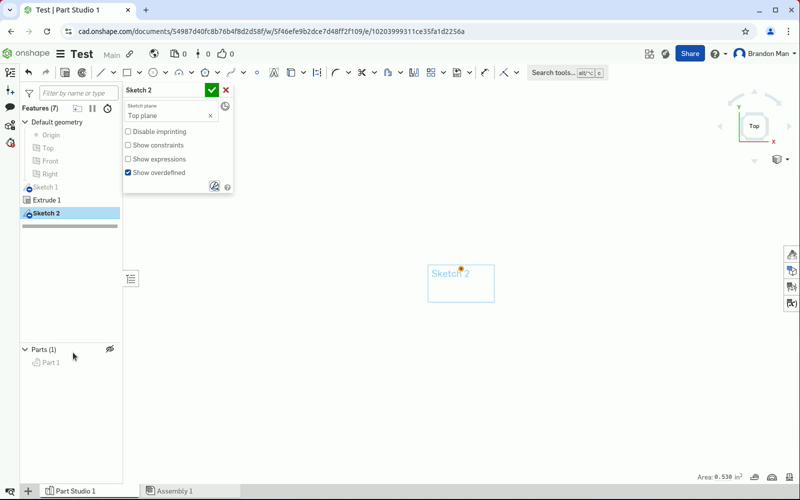
key(shift+e)
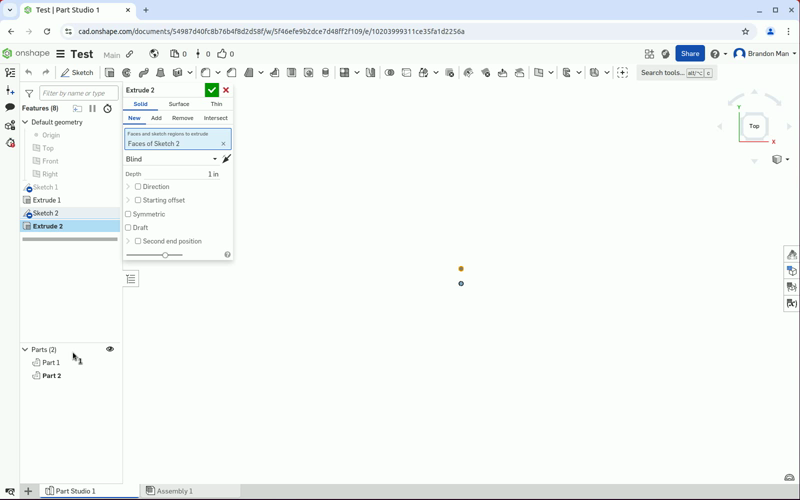
mouse_move(143, 106)
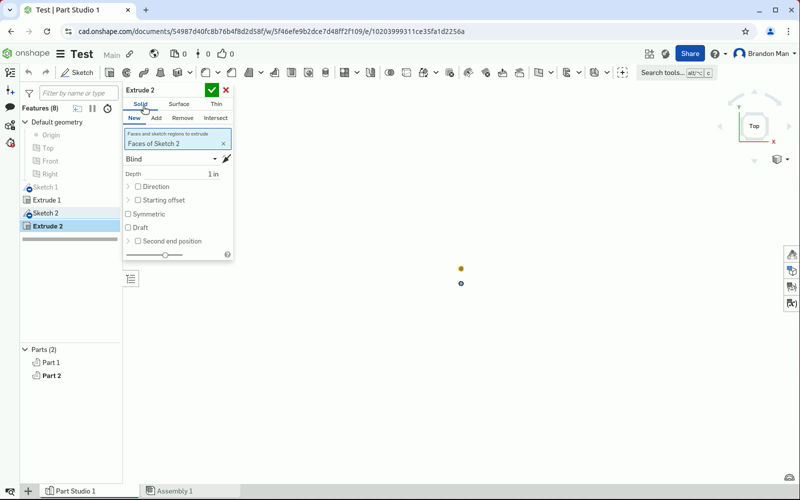
click(143, 106)
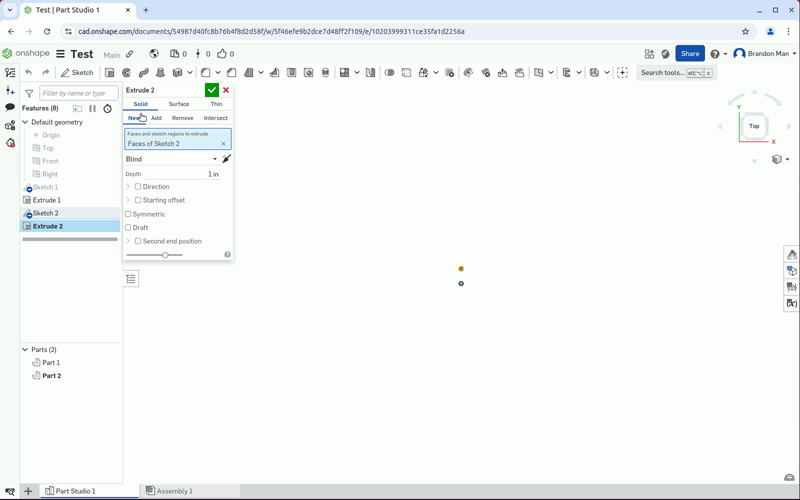
mouse_move(137, 120)
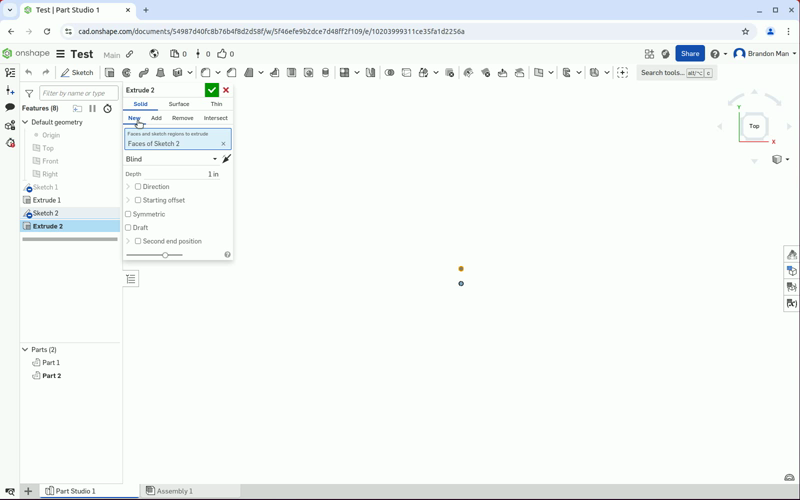
click(137, 120)
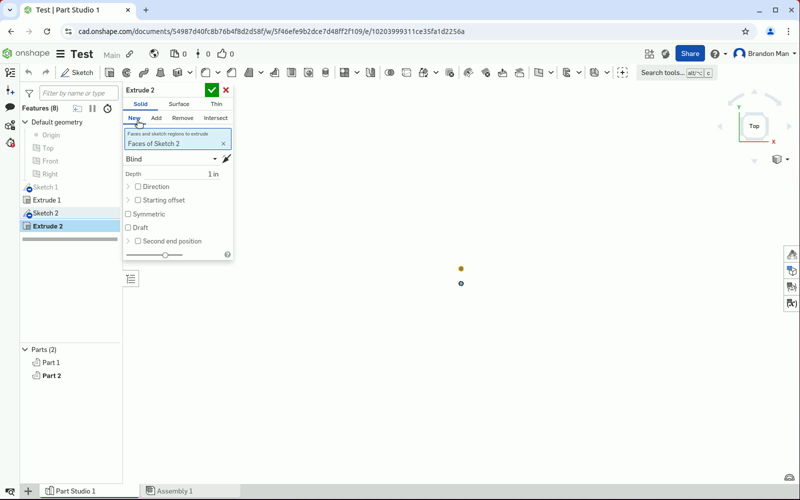
key(tab, 4)
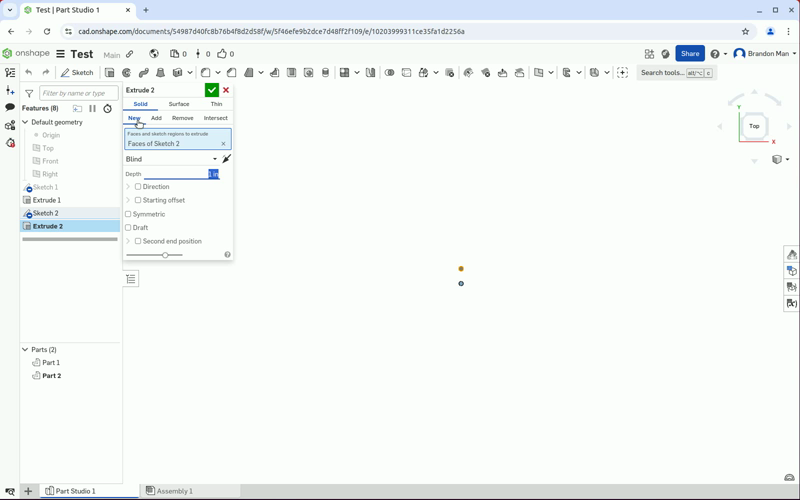
text(23.108)
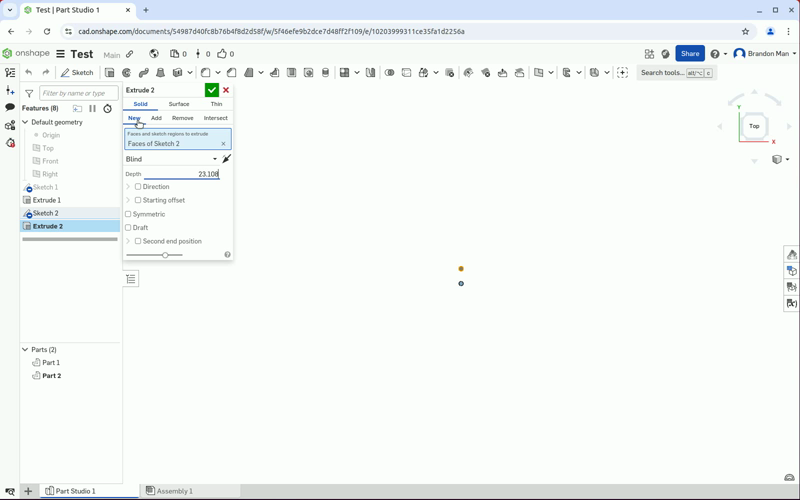
key(enter)
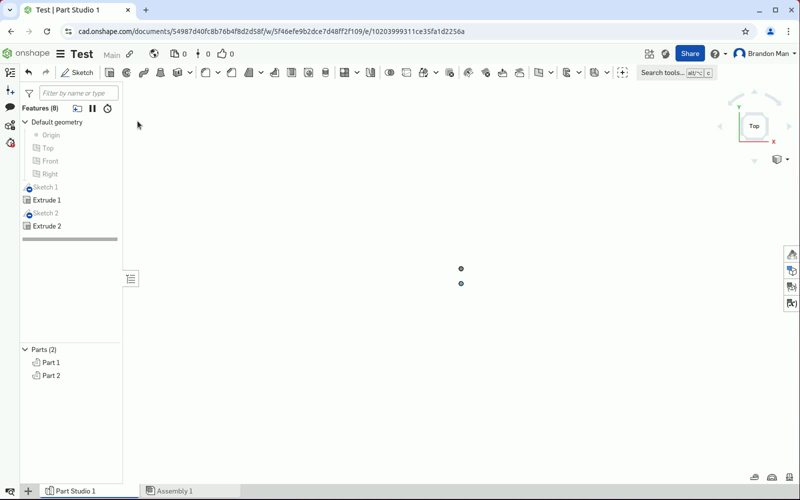
key(shift+h)
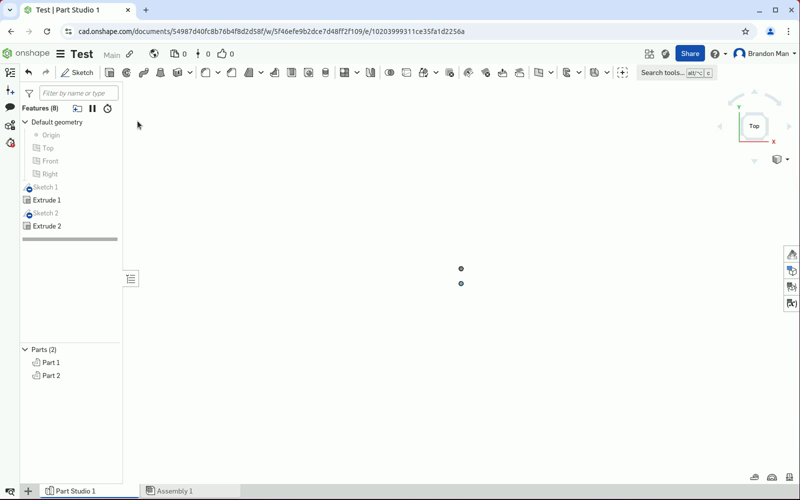
key(shift+h)
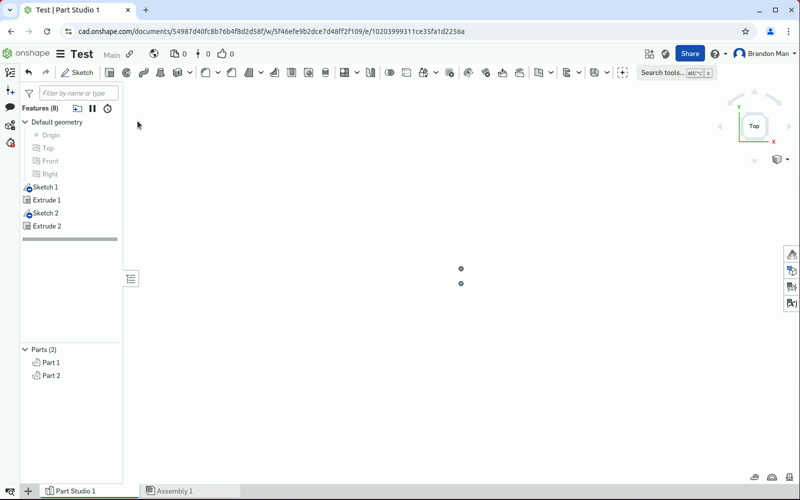
key(shift+7)
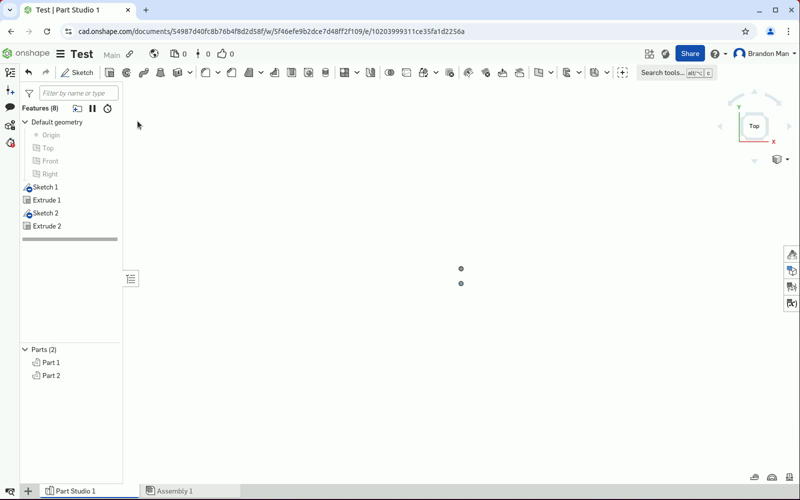
key(up, 3)
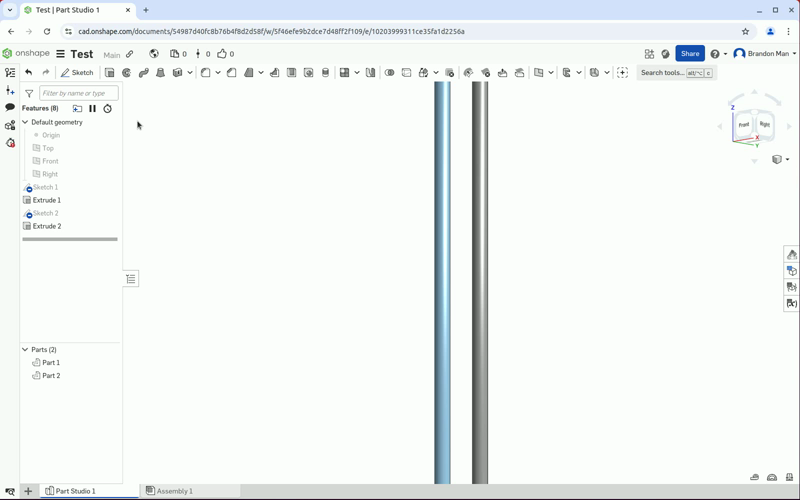
key(left, 3)
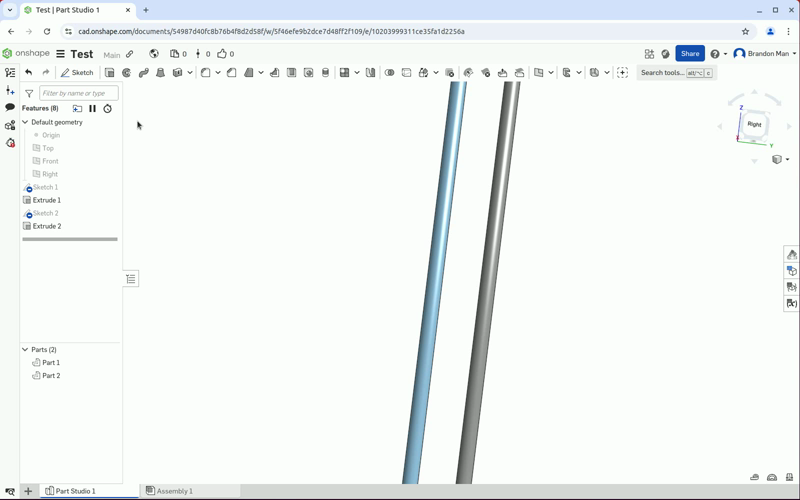
key(right, 3)
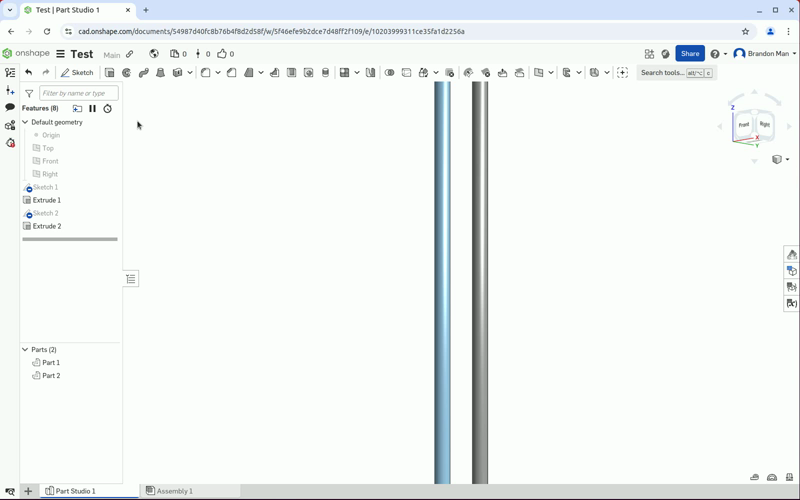
key(down, 3)
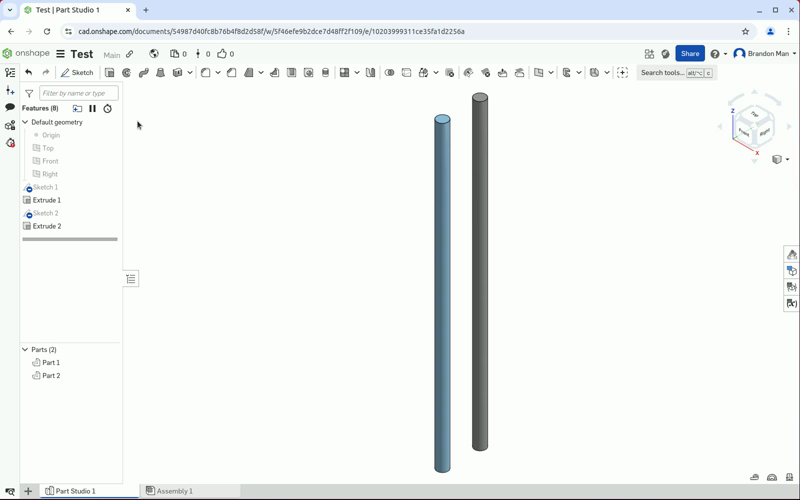
mouse_move(73, 189)
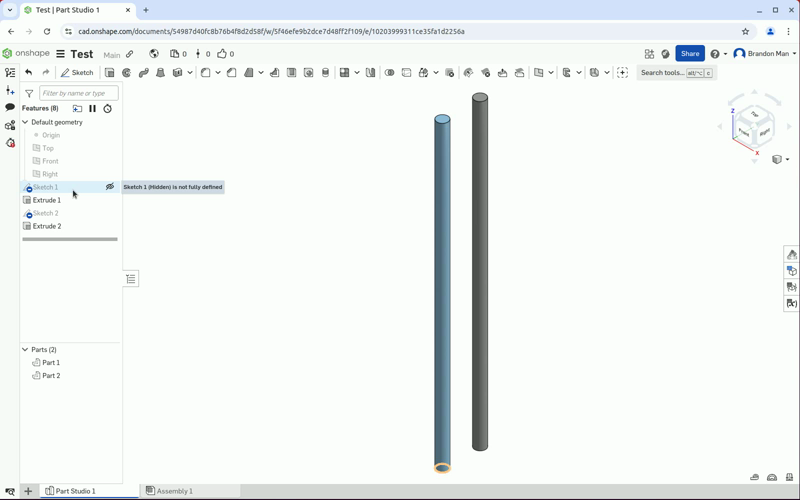
click(73, 189)